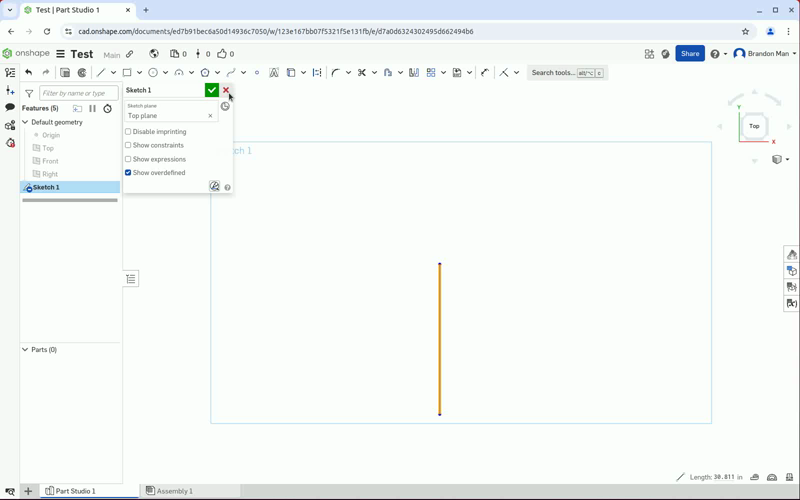
key(shift+h)
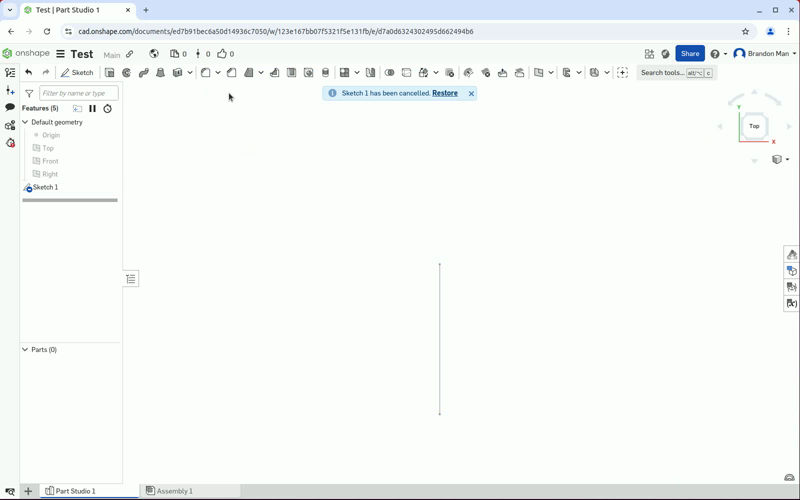
key(shift+s)
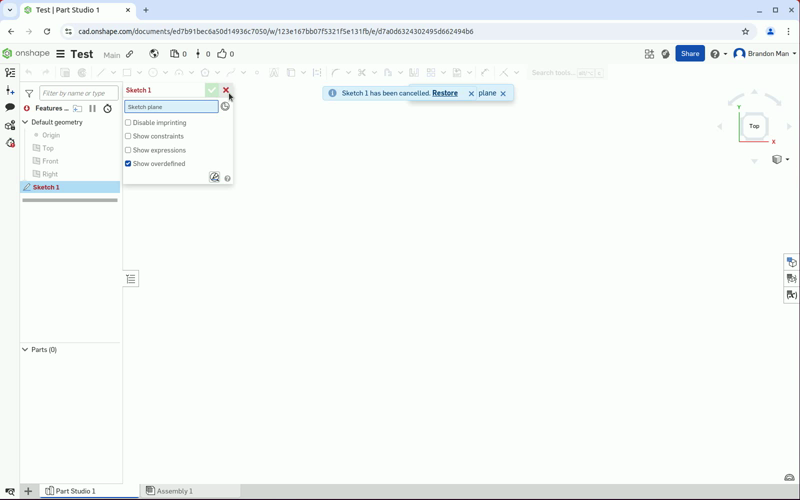
mouse_move(73, 150)
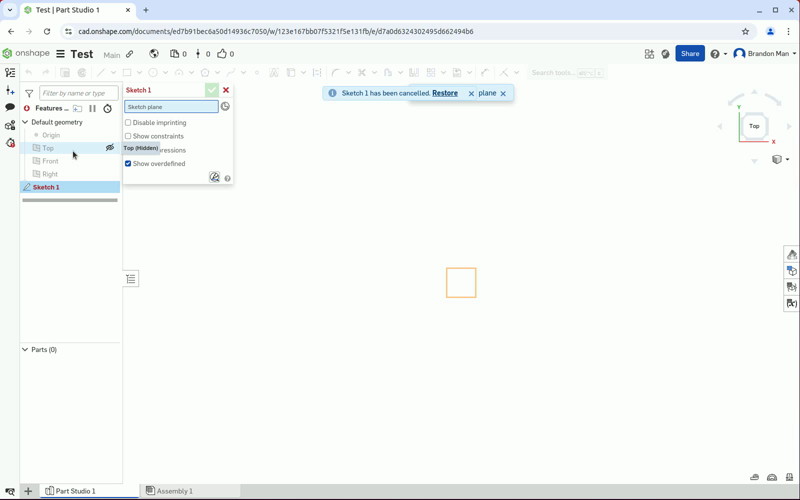
click(73, 150)
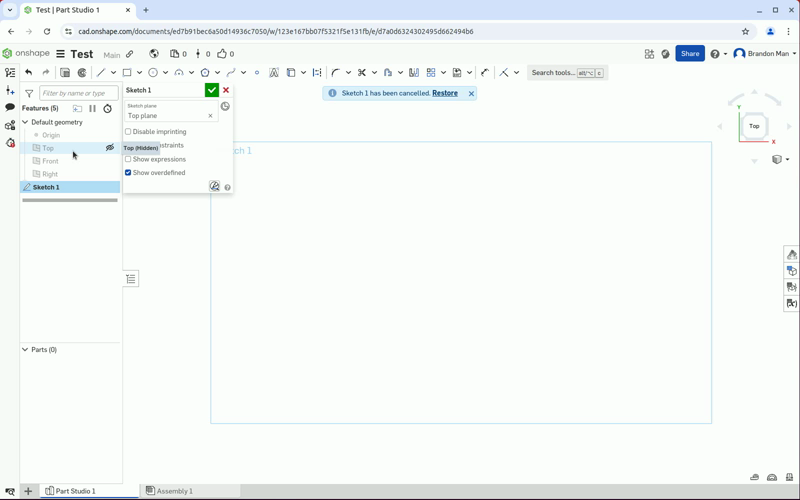
mouse_move(73, 352)
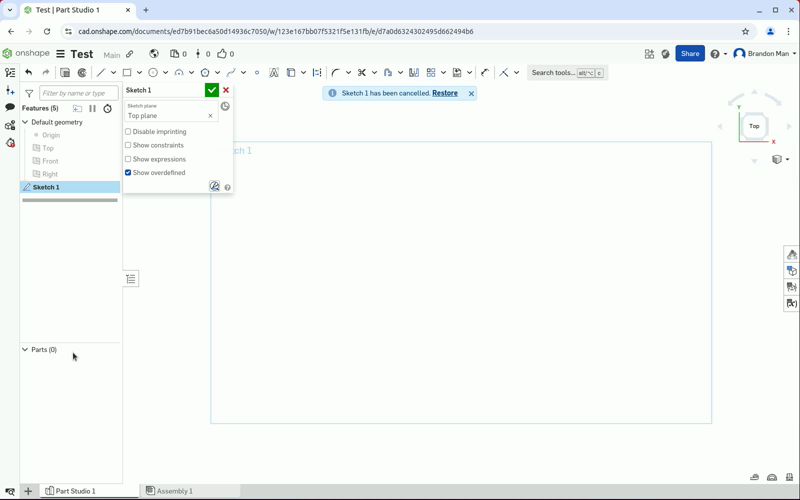
key(y)
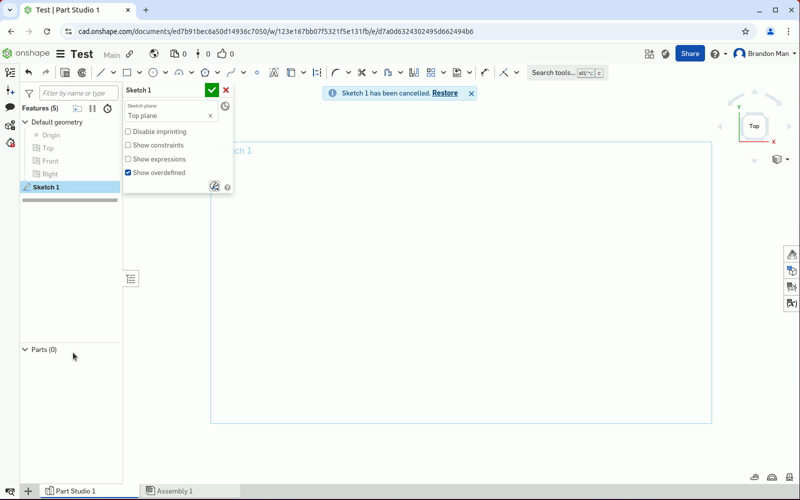
key(l)
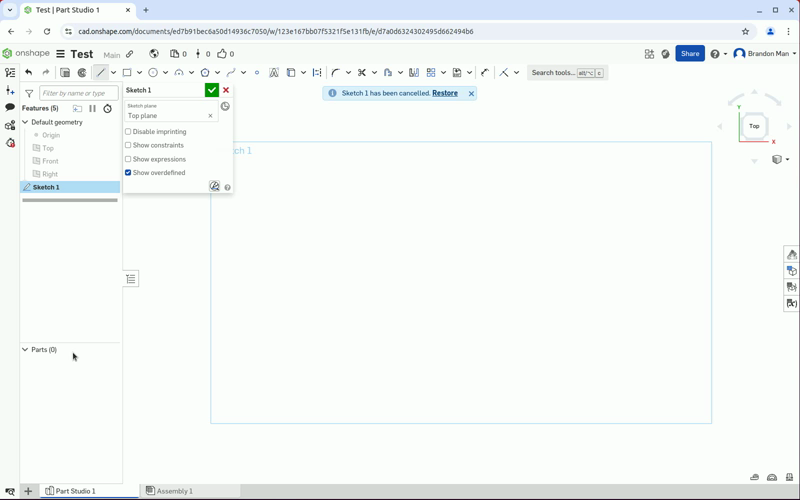
key_down(shift)
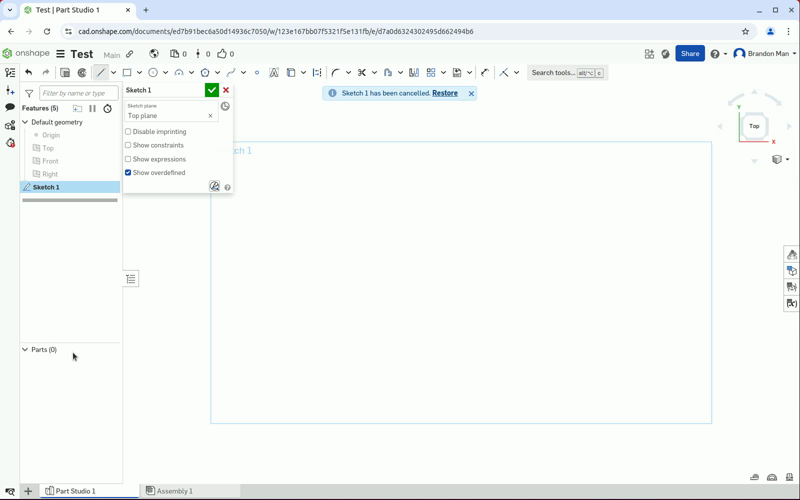
mouse_move(446, 226)
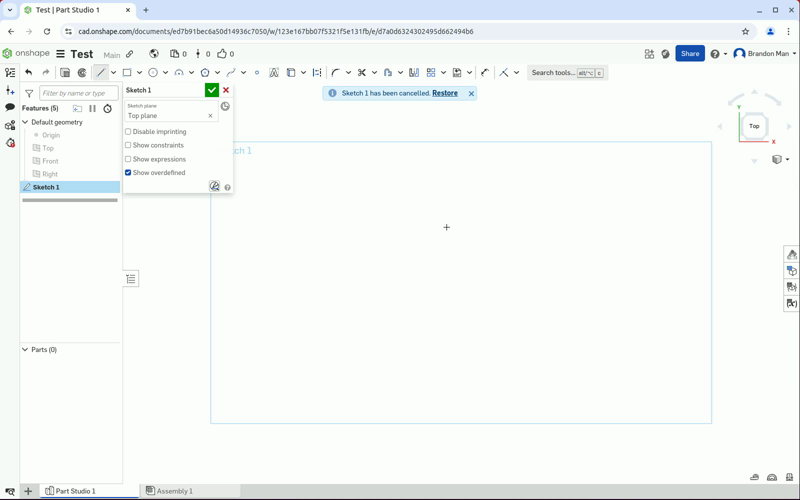
click(446, 226)
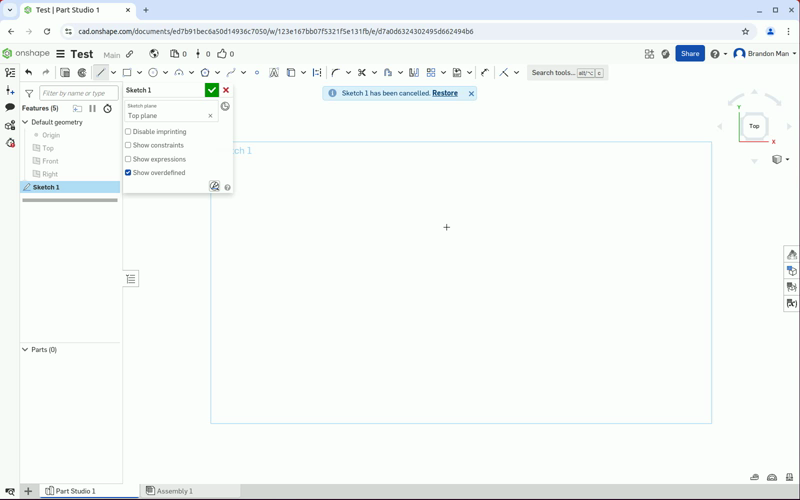
key_up(shift)
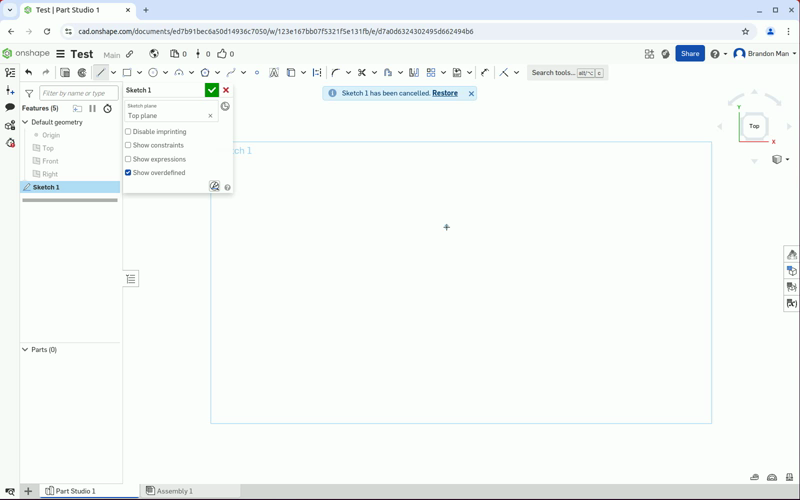
key_down(shift)
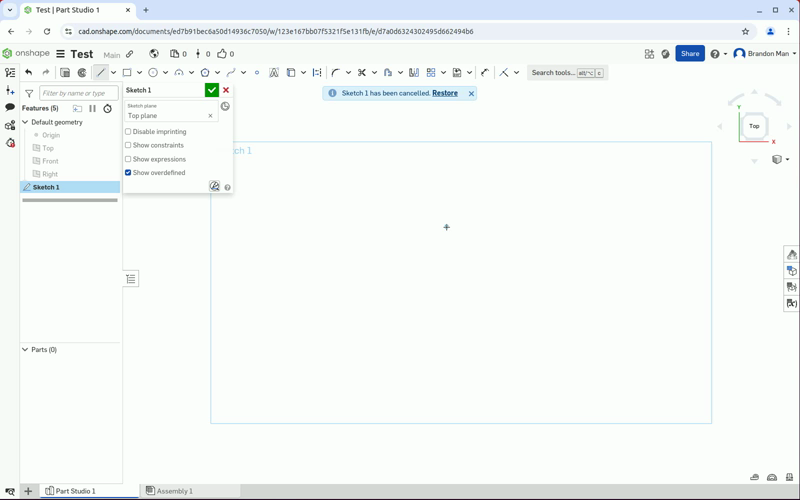
mouse_move(476, 226)
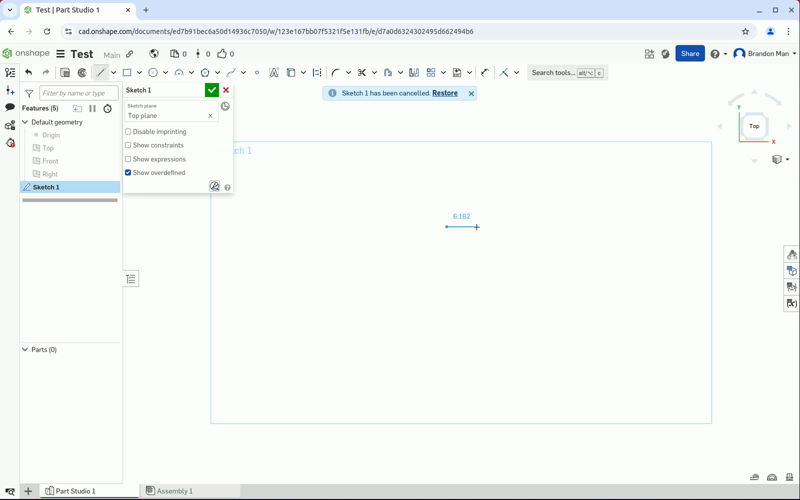
mouse_move(475, 226)
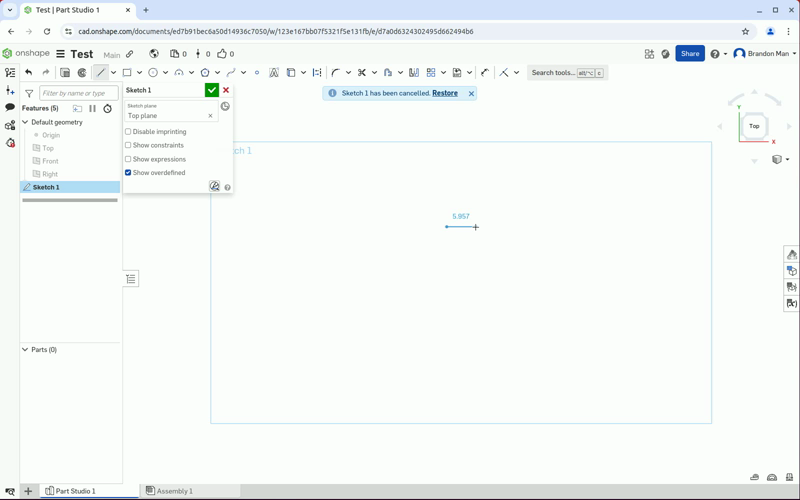
click(475, 226)
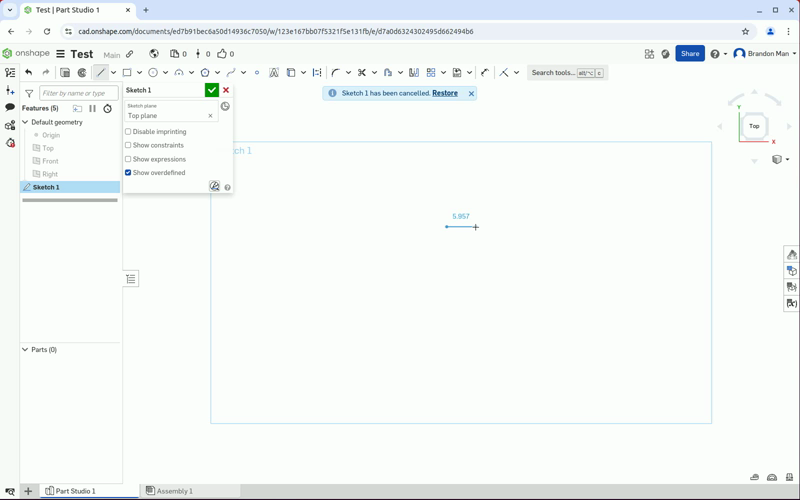
key_up(shift)
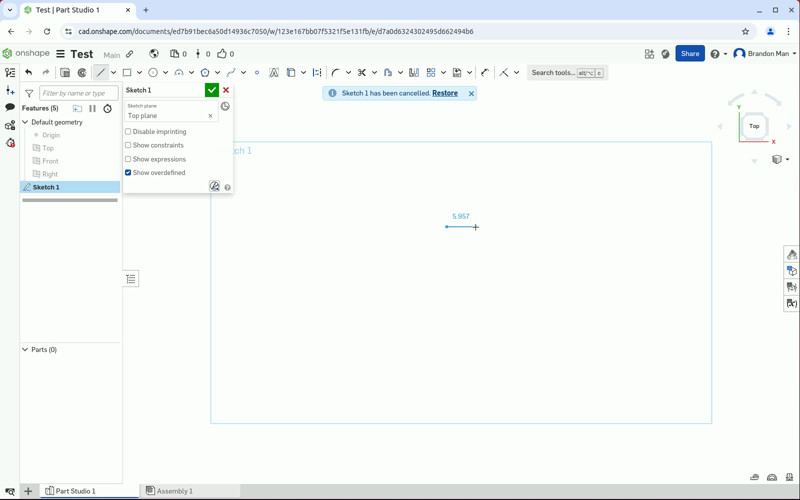
key_down(shift)
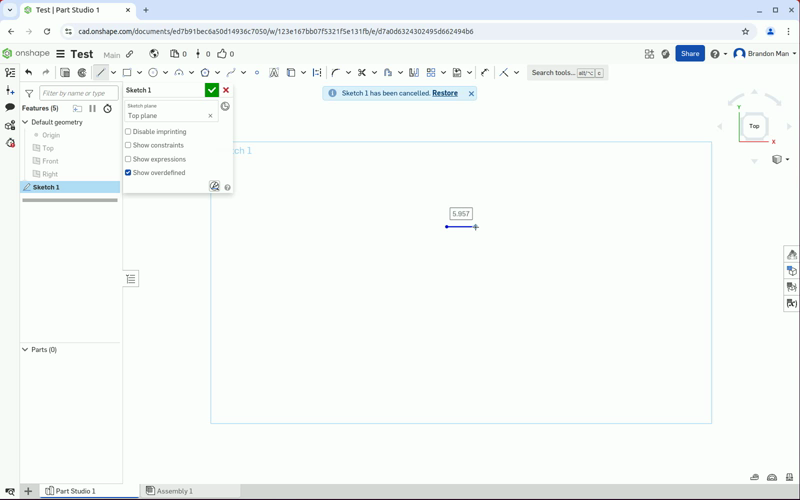
mouse_move(505, 226)
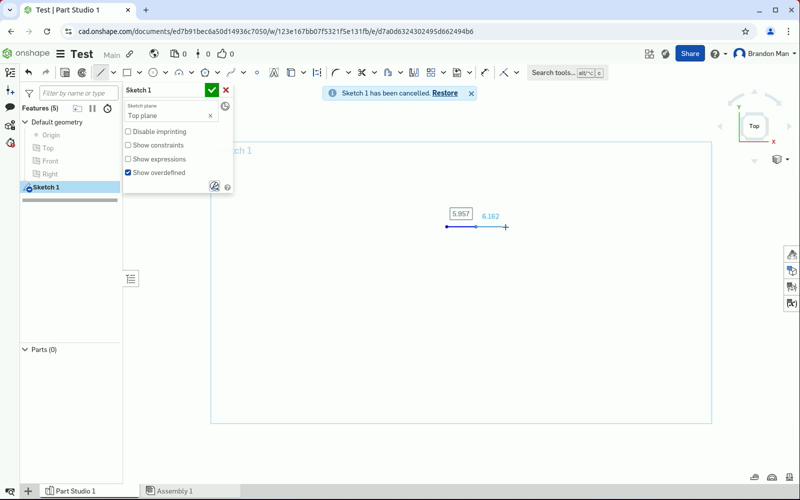
mouse_move(475, 184)
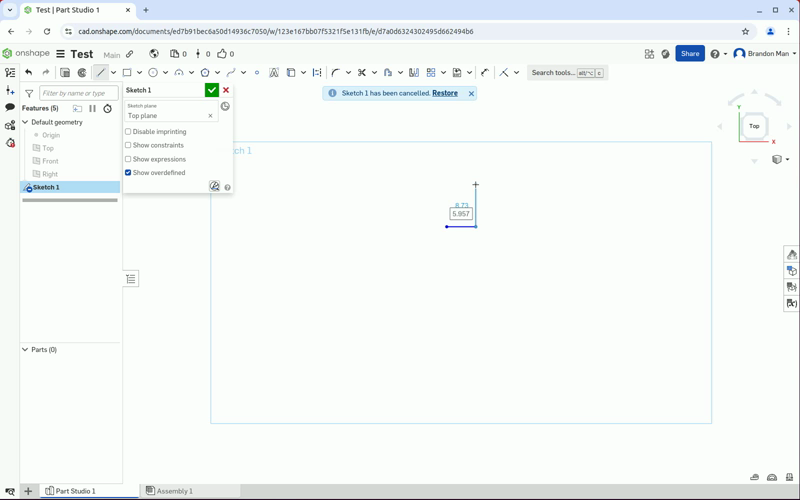
click(475, 184)
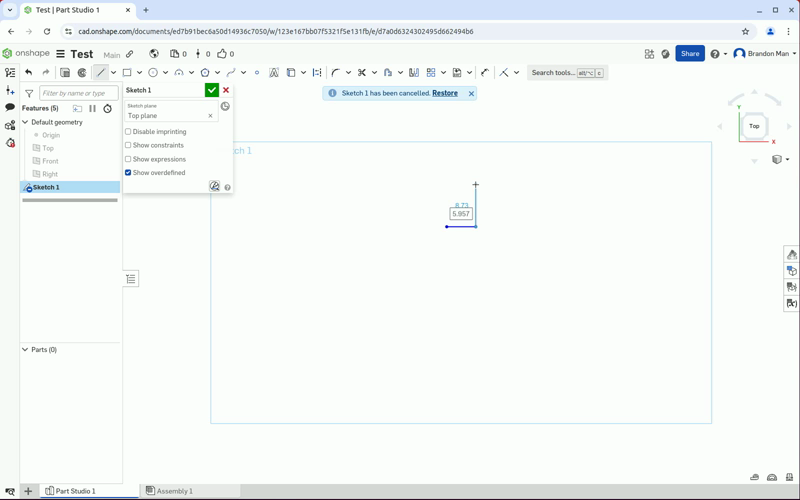
key_up(shift)
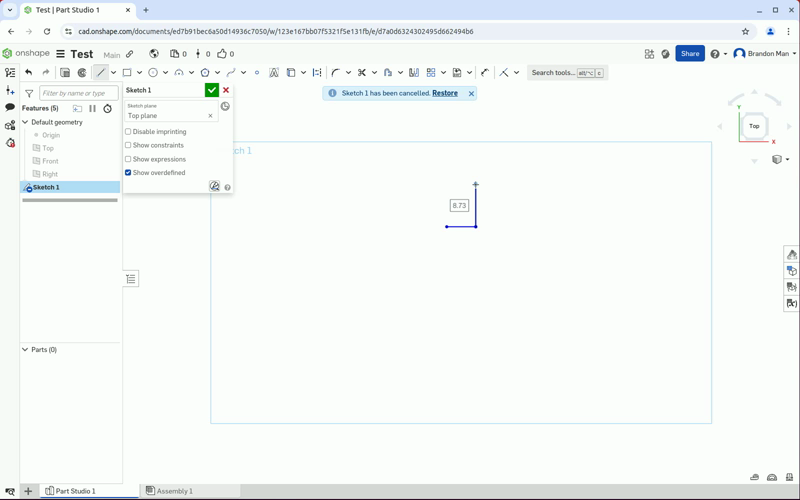
key(esc)
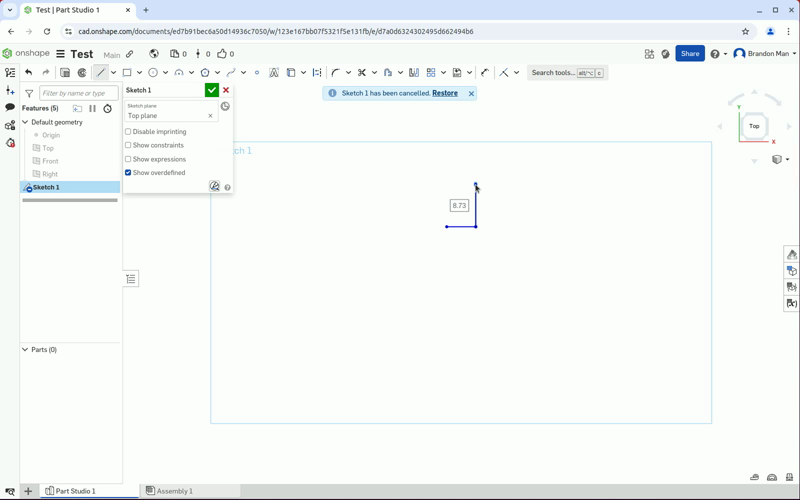
key(a)
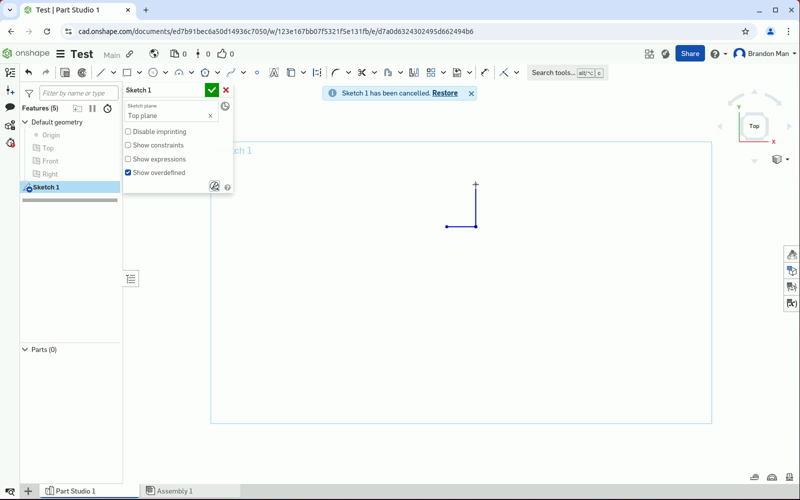
mouse_move(475, 184)
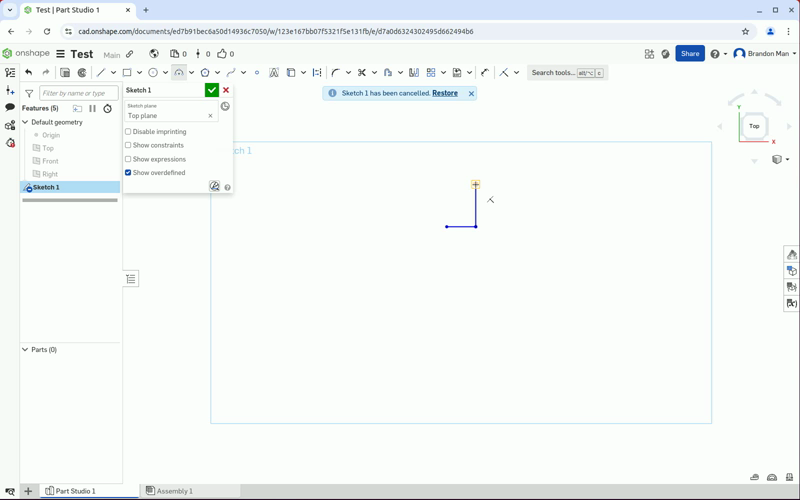
click(475, 184)
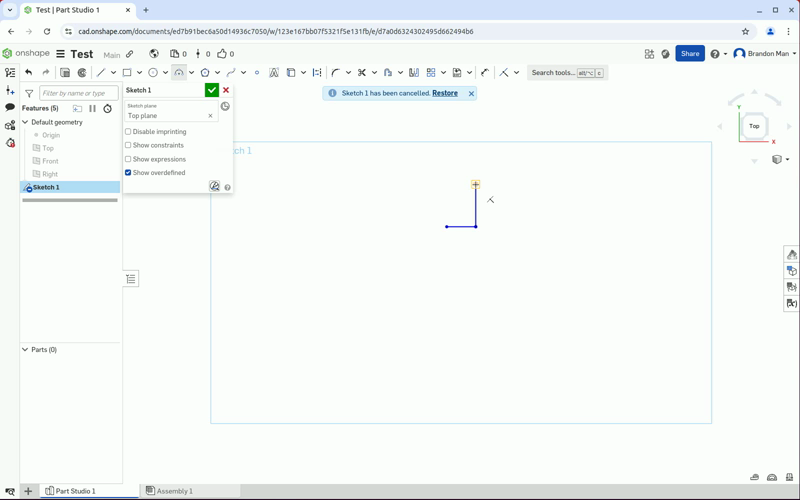
key_down(shift)
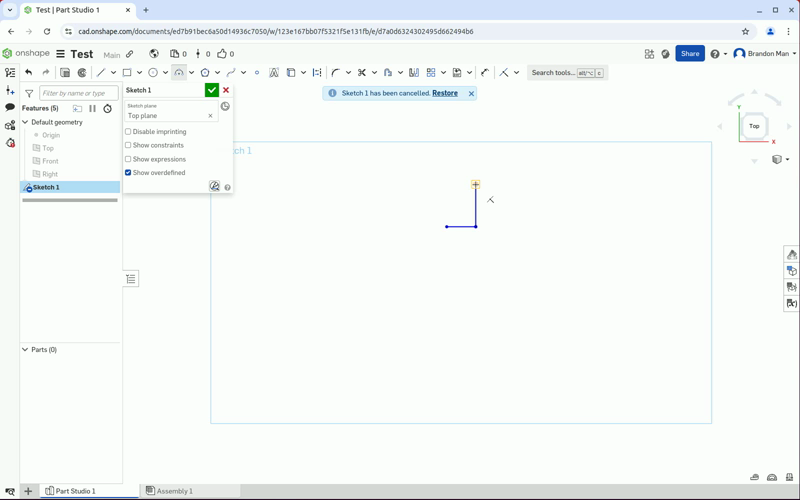
mouse_move(446, 184)
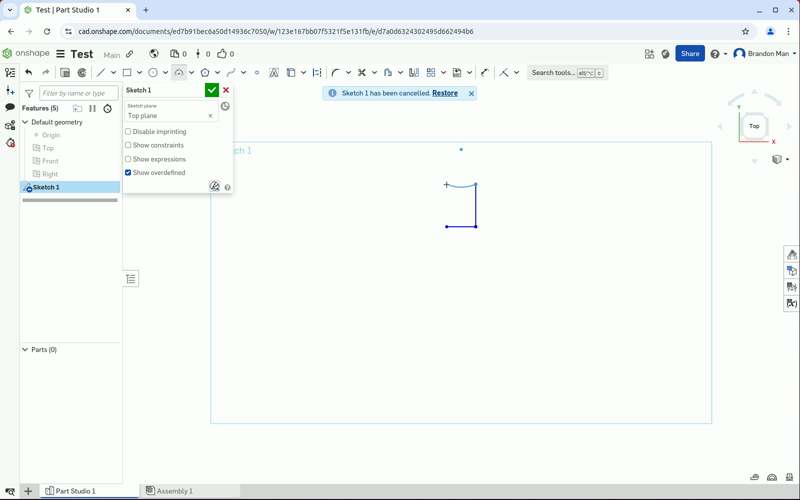
click(446, 184)
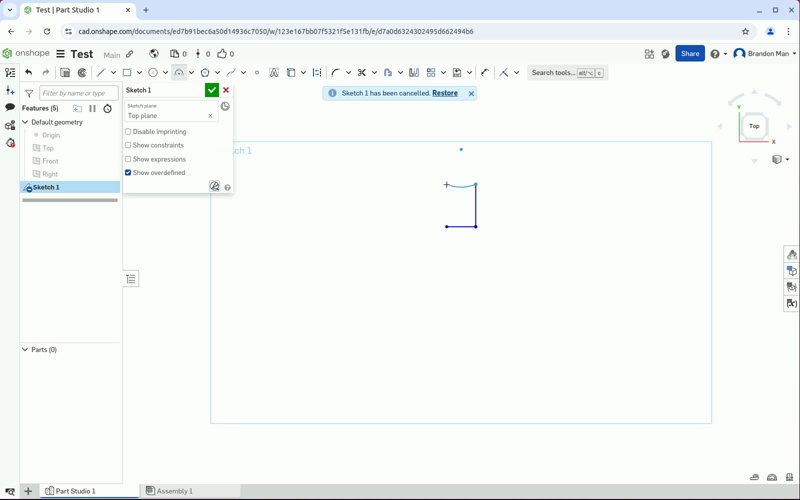
mouse_move(461, 169)
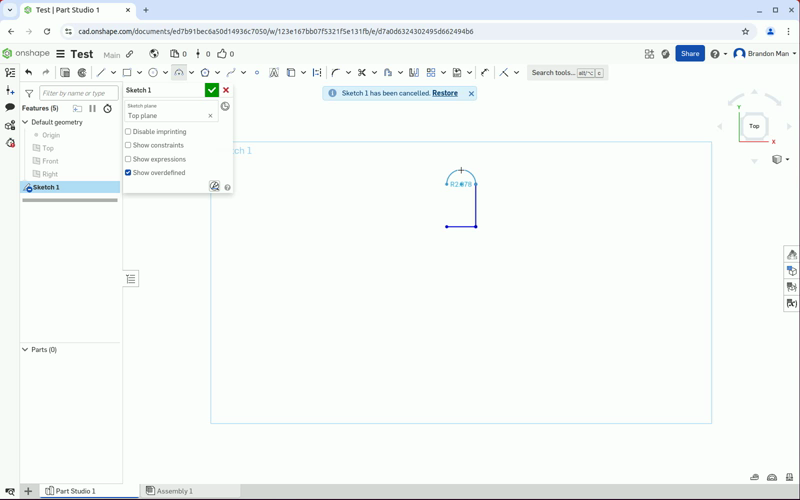
click(461, 169)
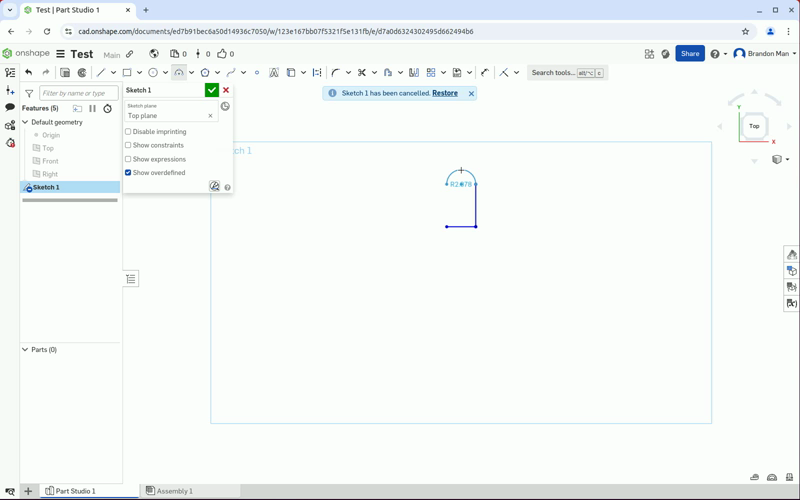
key_up(shift)
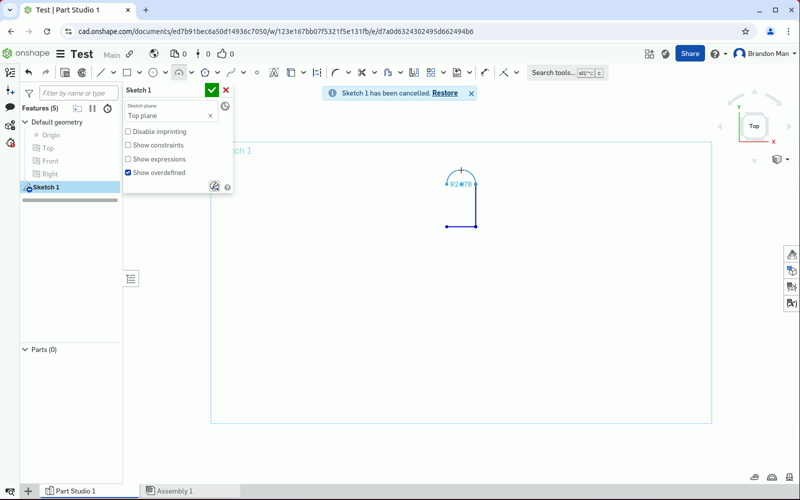
key(esc)
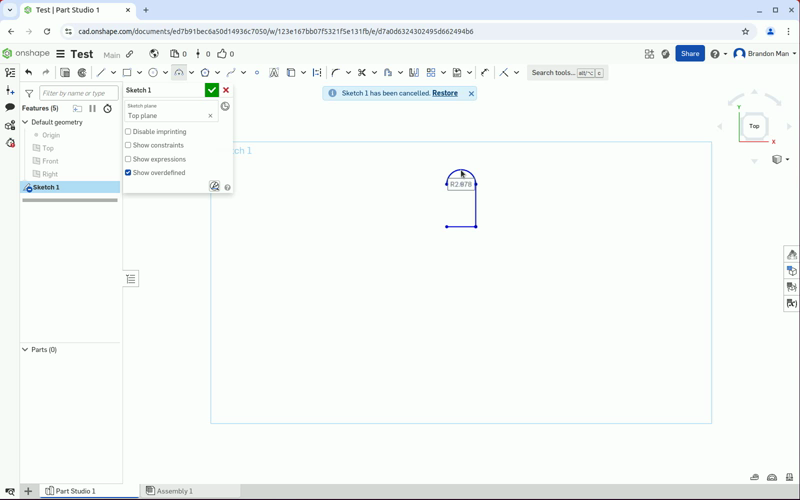
key(l)
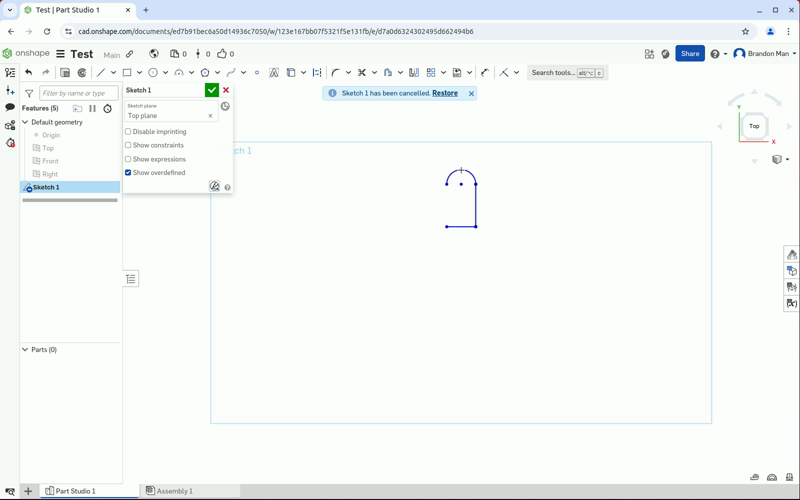
mouse_move(446, 184)
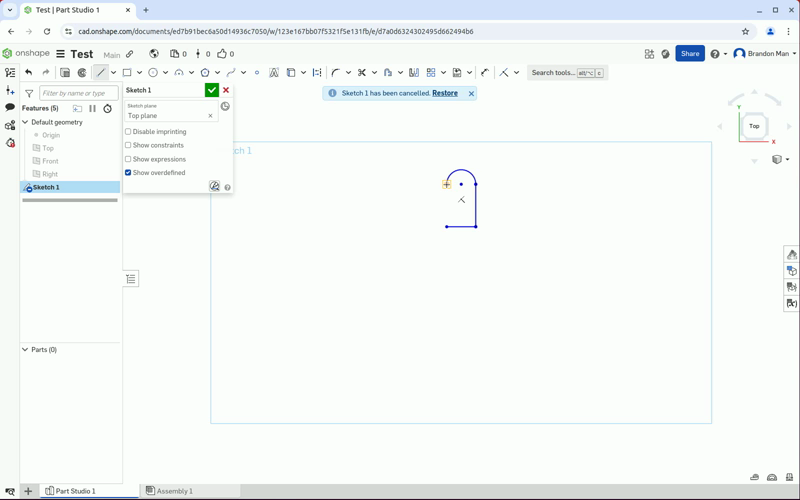
click(446, 184)
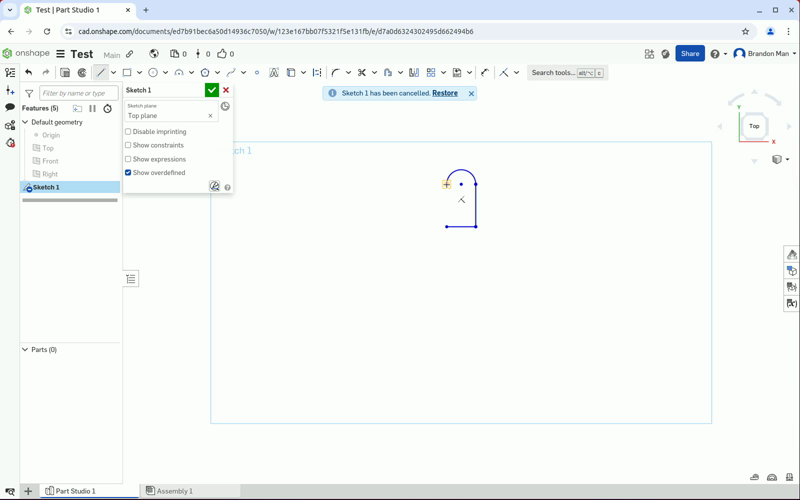
mouse_move(476, 184)
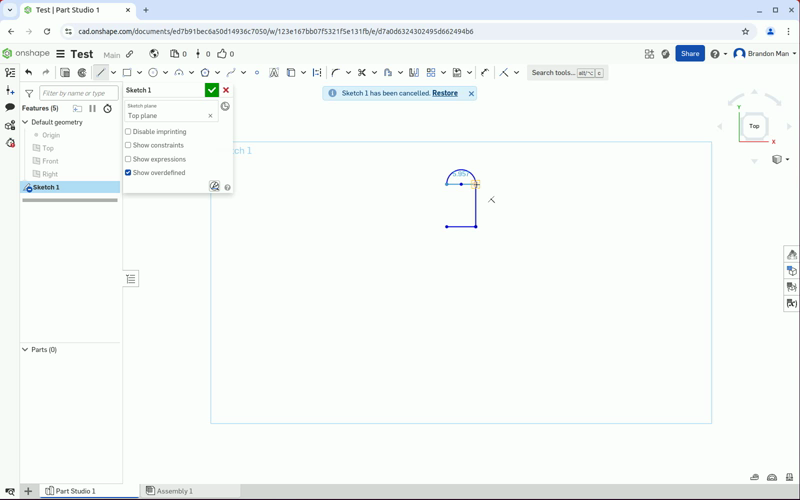
key_down(shift)
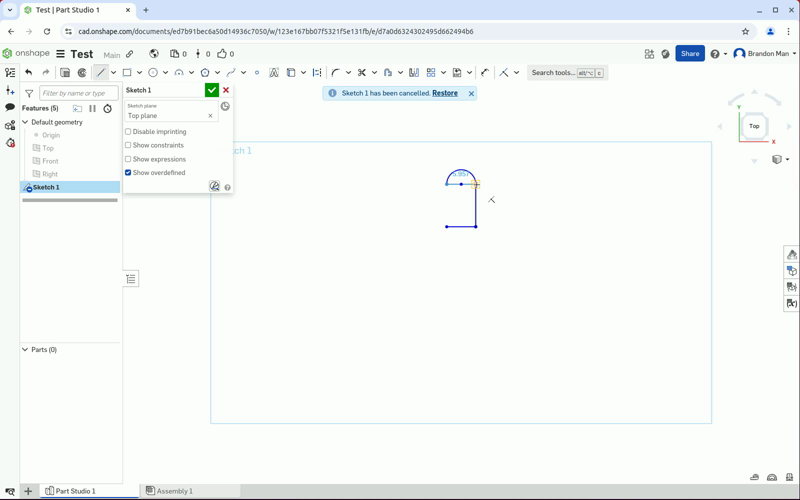
mouse_move(446, 226)
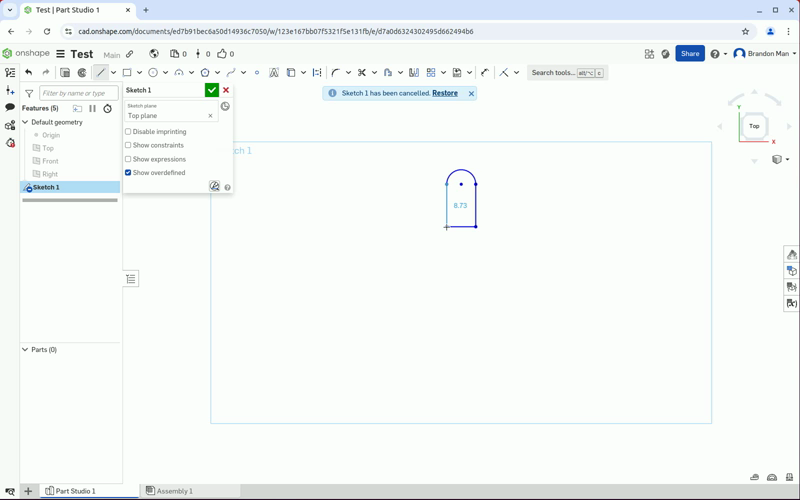
key_up(shift)
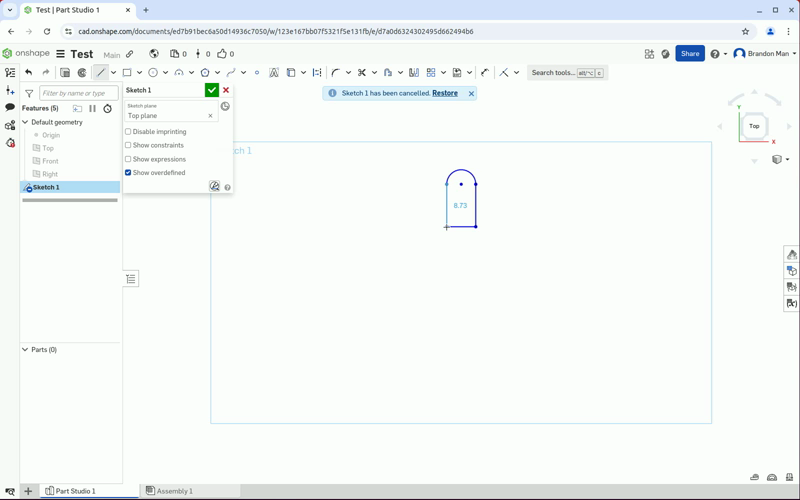
click(446, 226)
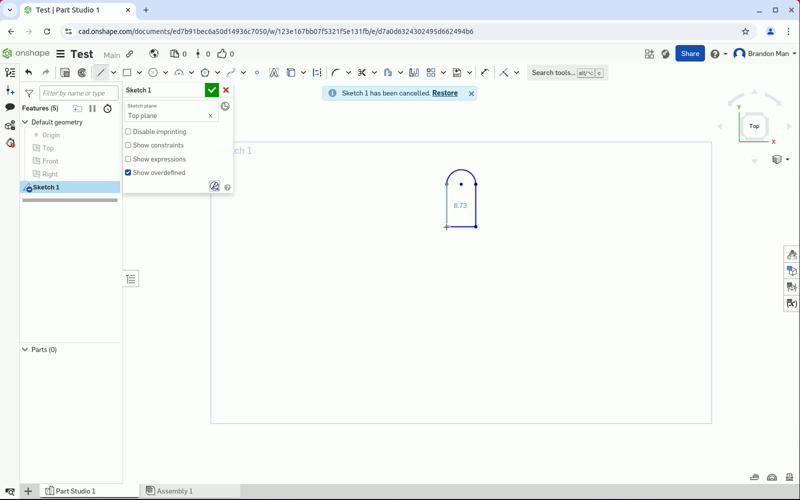
key(esc)
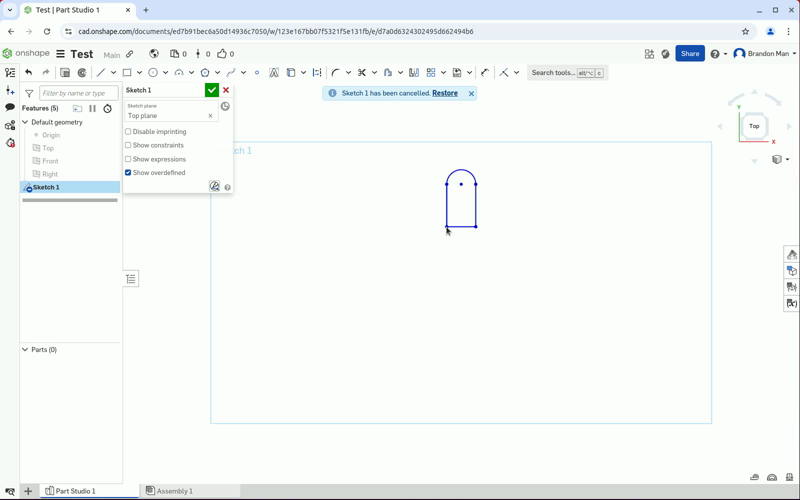
mouse_move(463, 178)
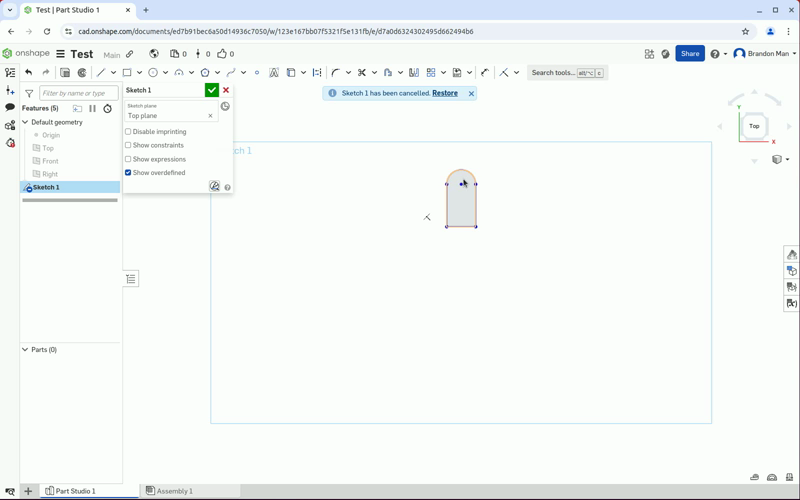
scroll(6)
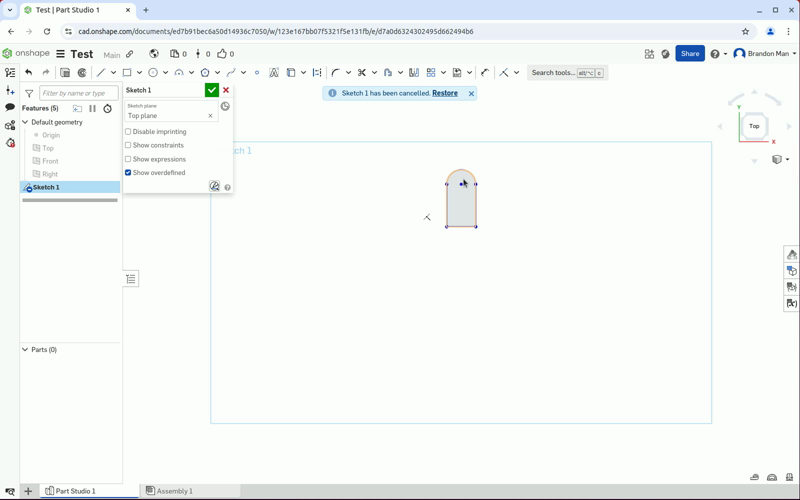
scroll(6)
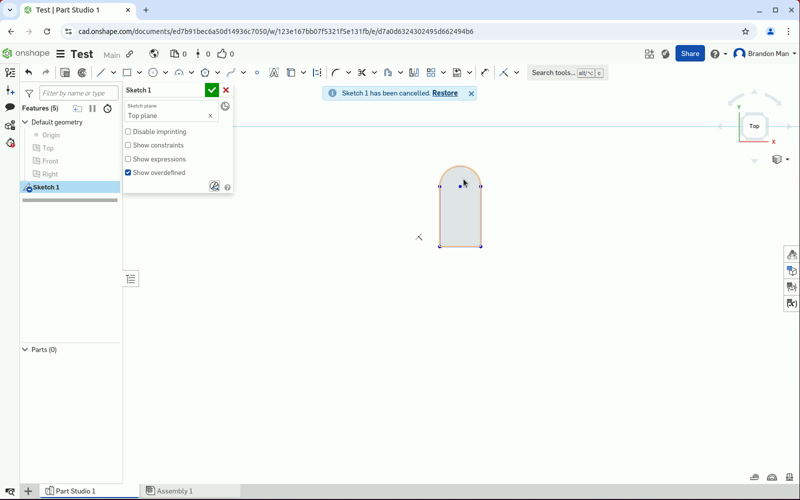
scroll(6)
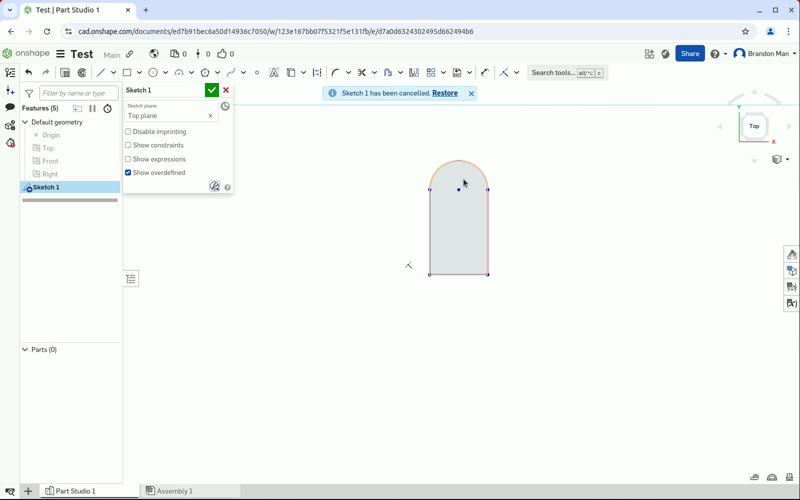
scroll(6)
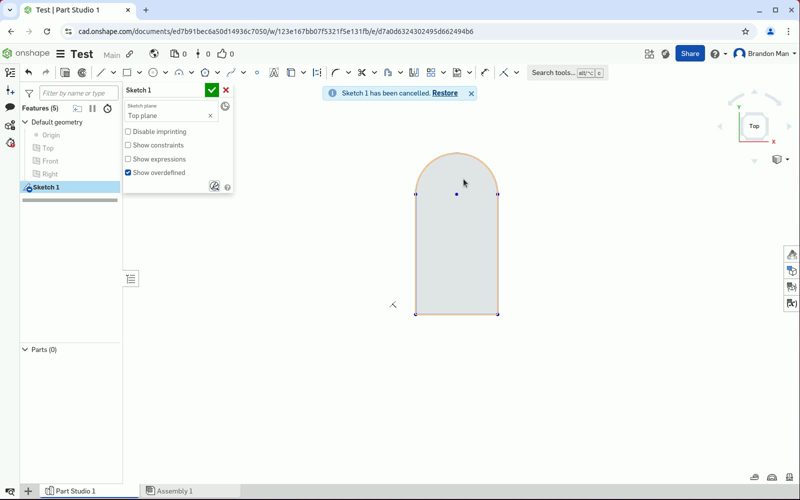
scroll(6)
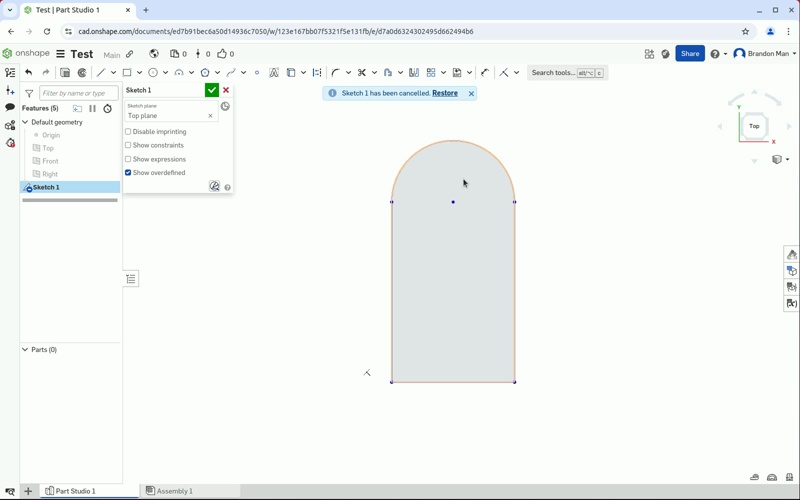
scroll(6)
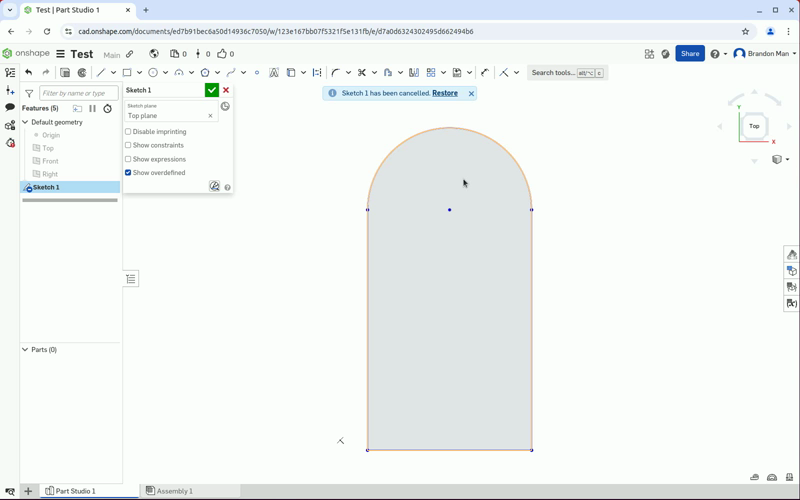
scroll(6)
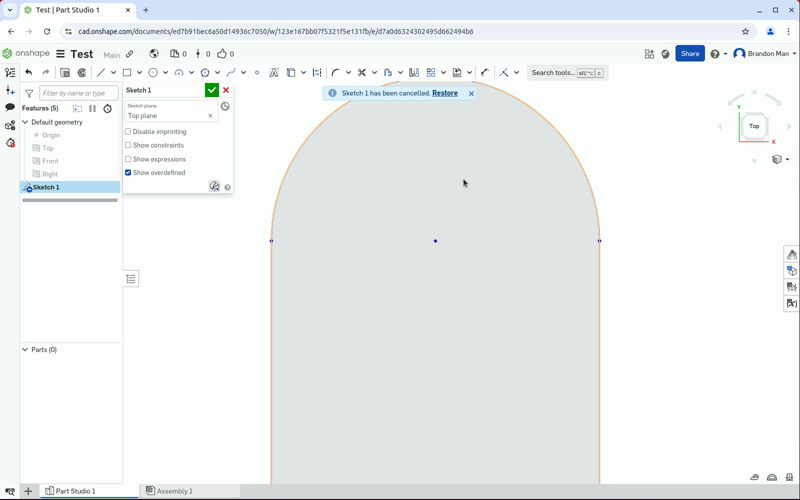
click(463, 178)
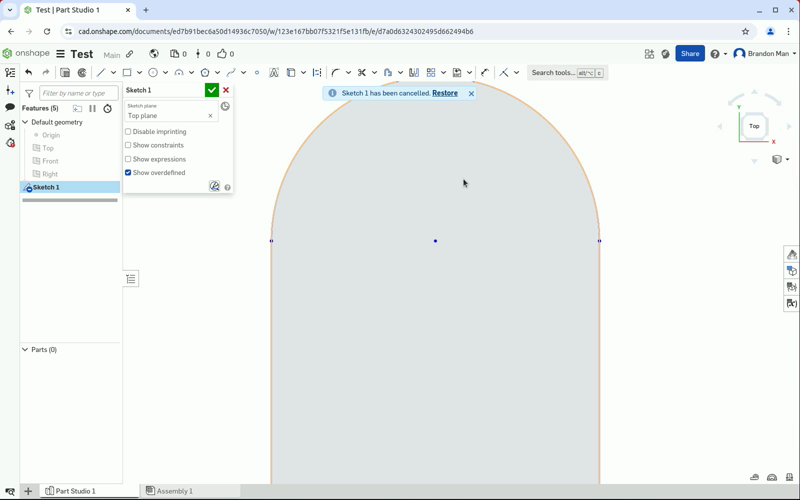
scroll(-6)
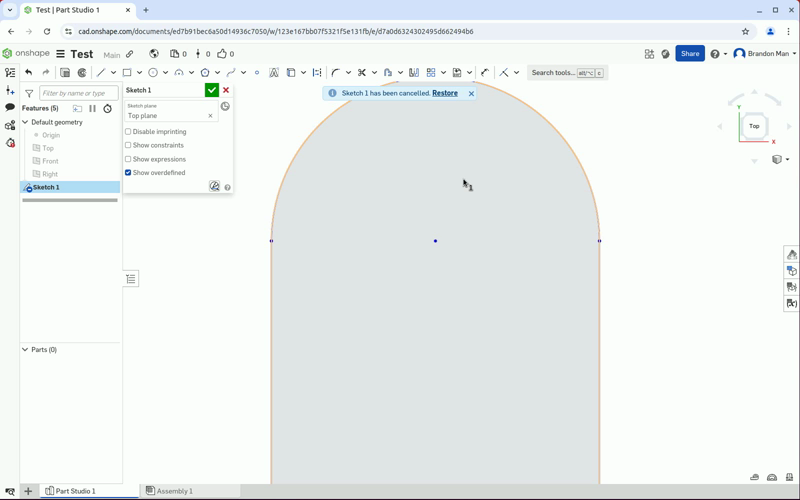
scroll(-6)
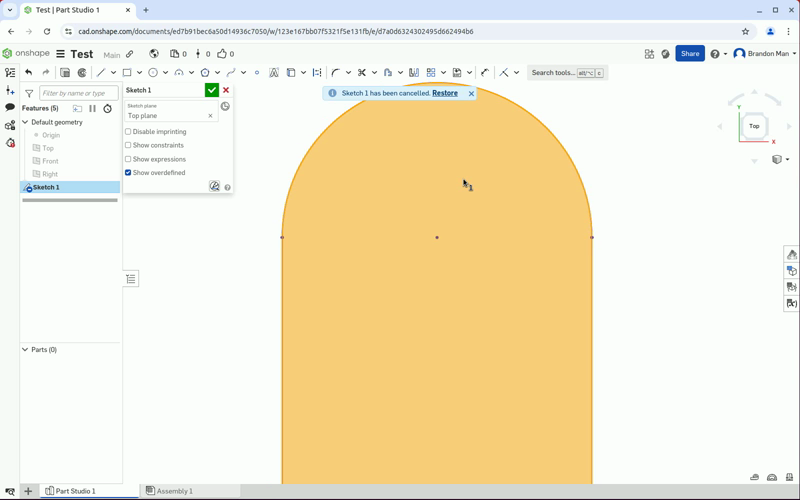
scroll(-6)
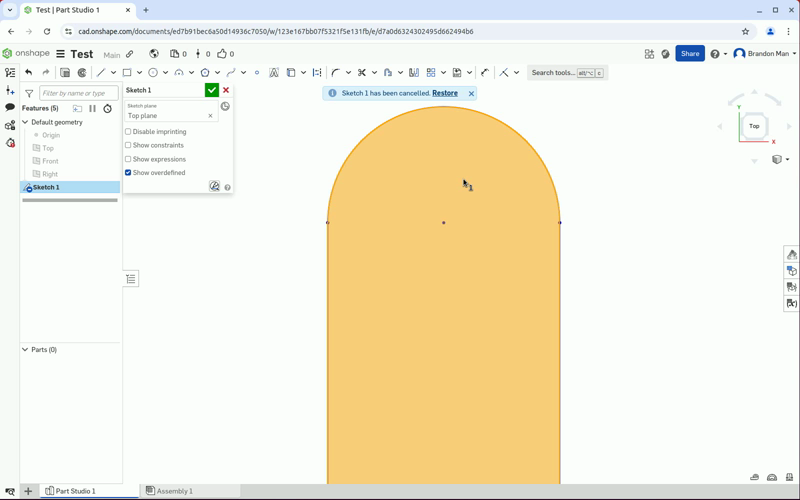
scroll(-6)
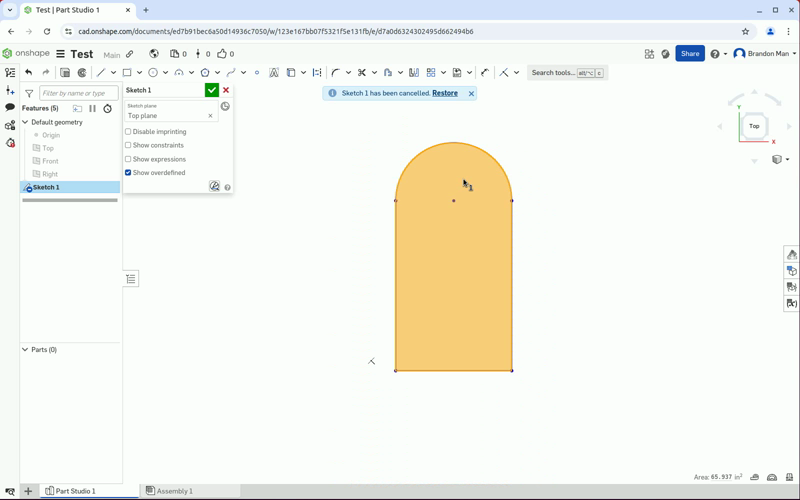
scroll(-6)
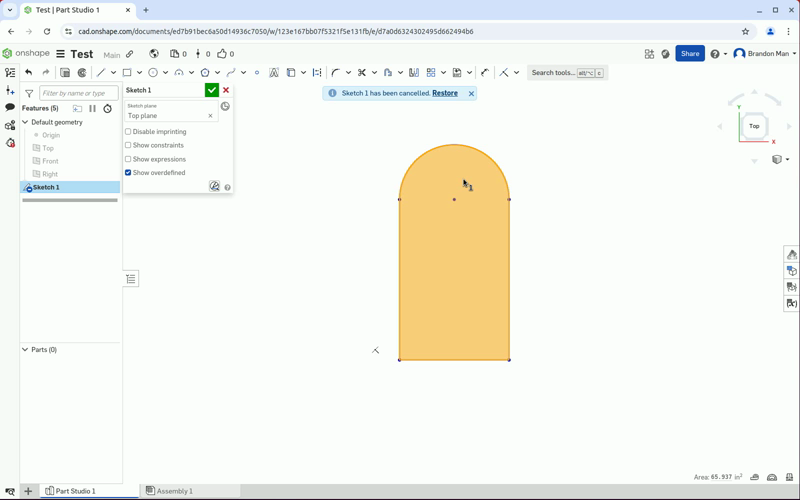
scroll(-6)
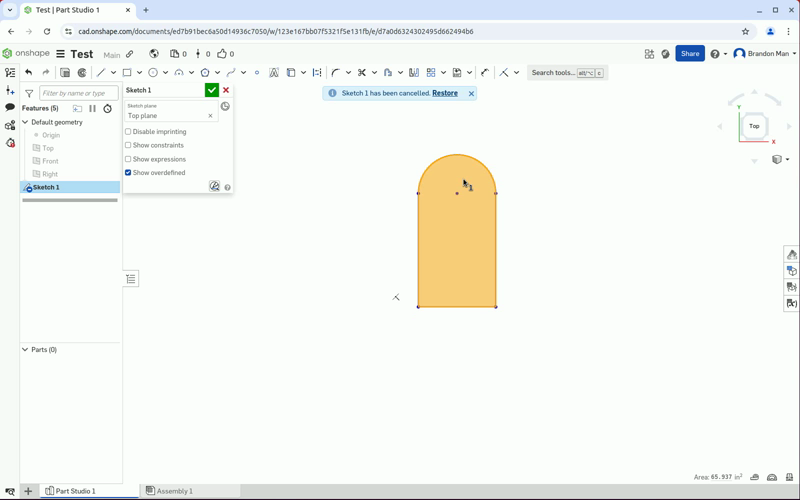
scroll(-6)
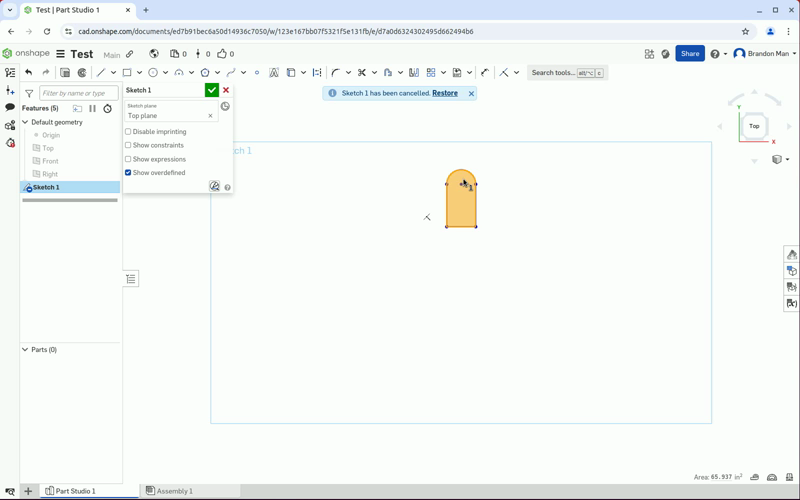
mouse_move(73, 352)
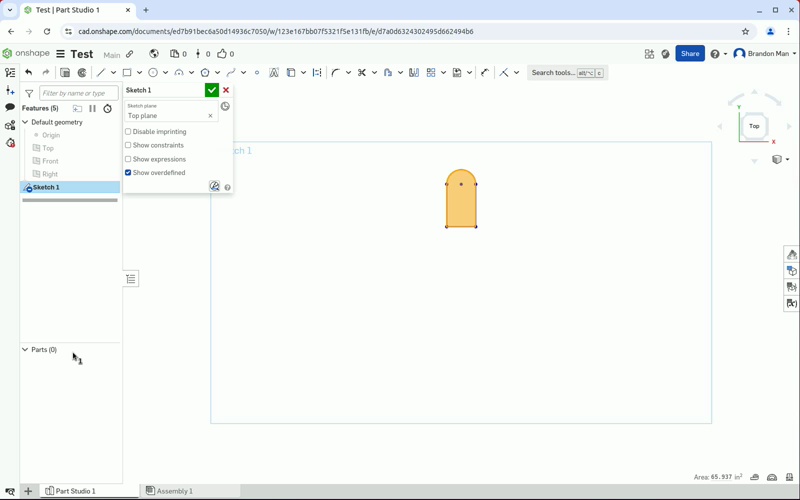
key(shift+y)
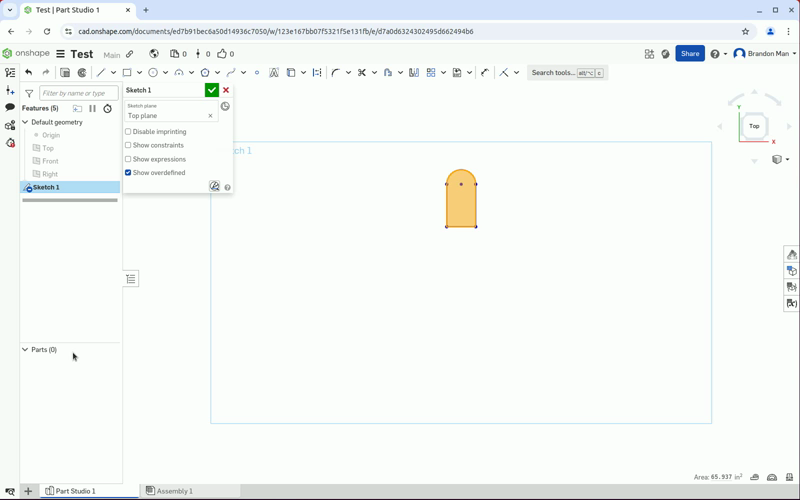
key(shift+e)
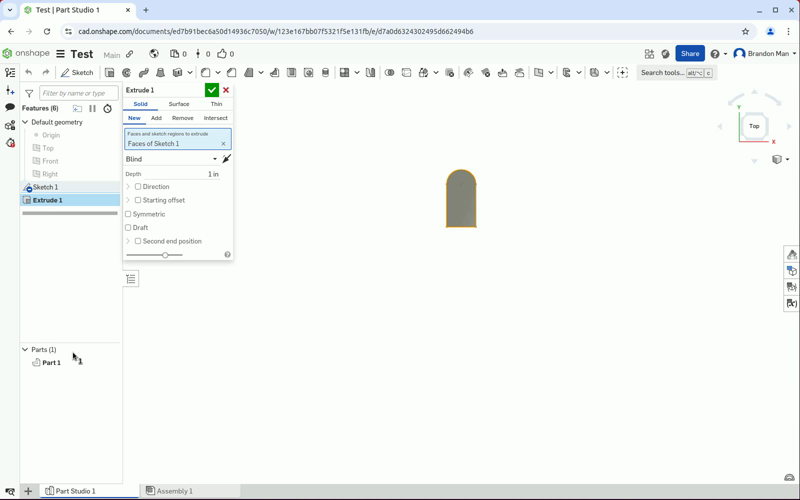
mouse_move(143, 106)
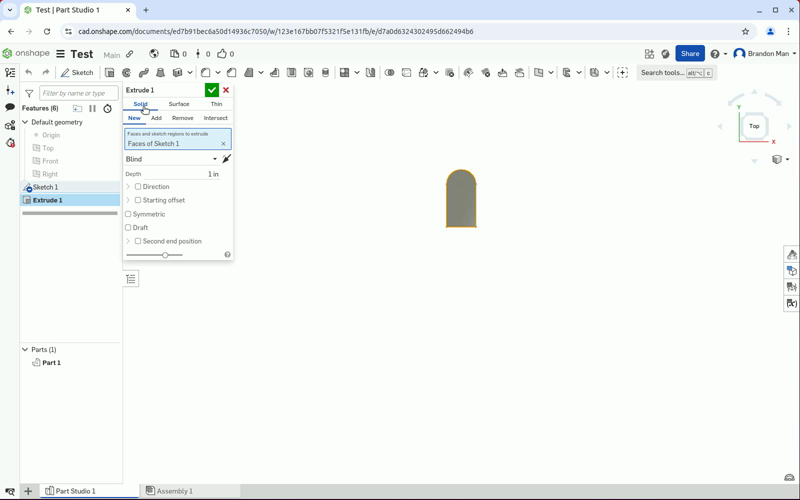
click(143, 106)
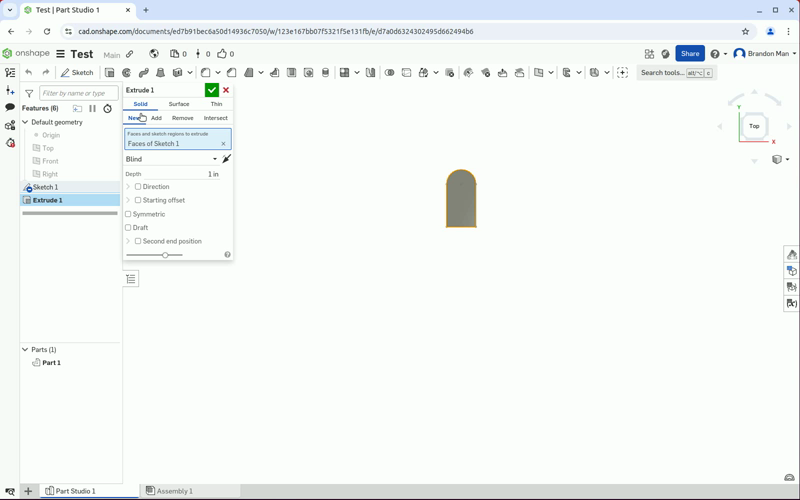
mouse_move(137, 120)
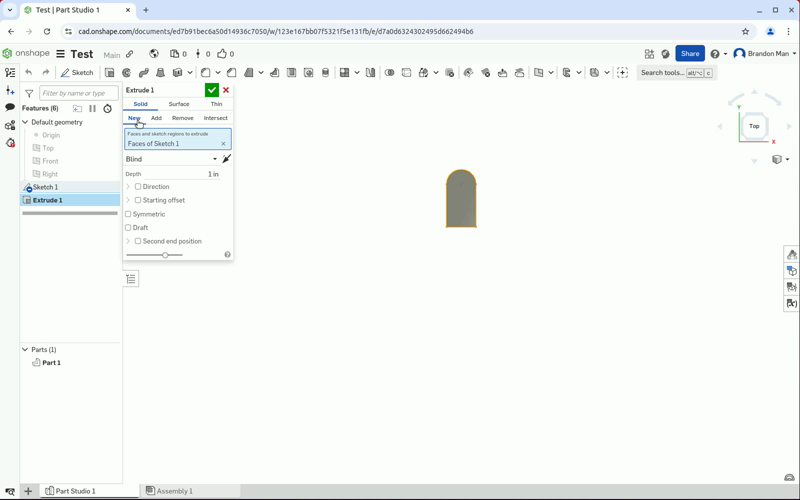
click(137, 120)
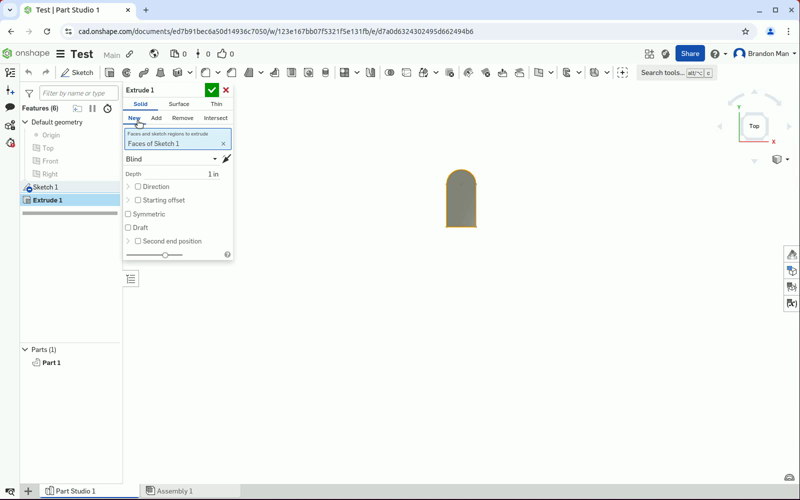
key(tab, 4)
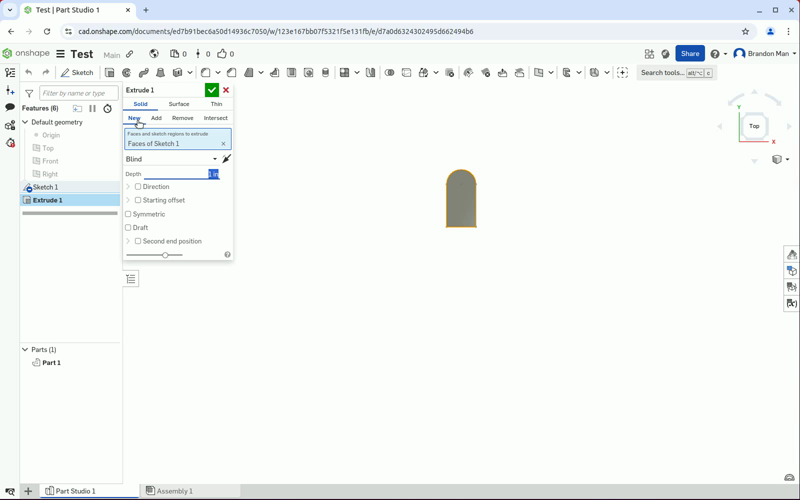
text(1.444)
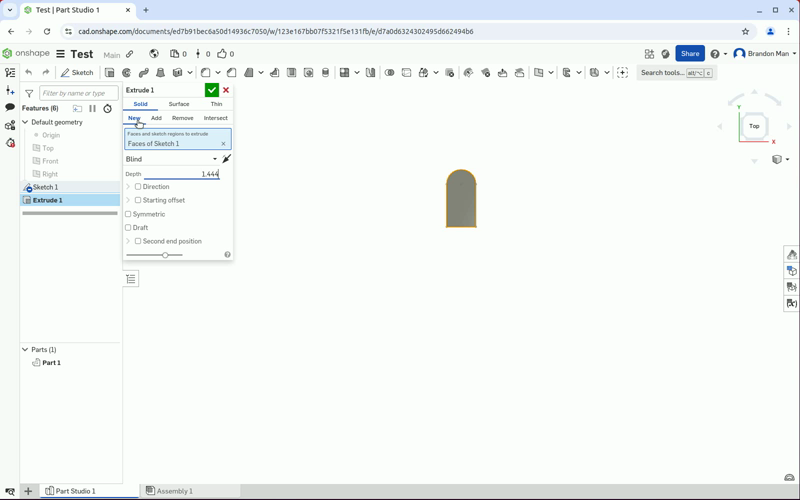
key(enter)
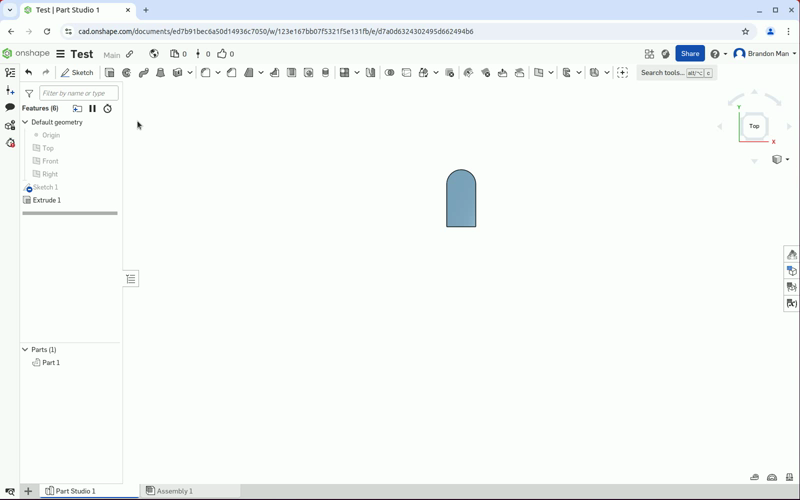
key(shift+h)
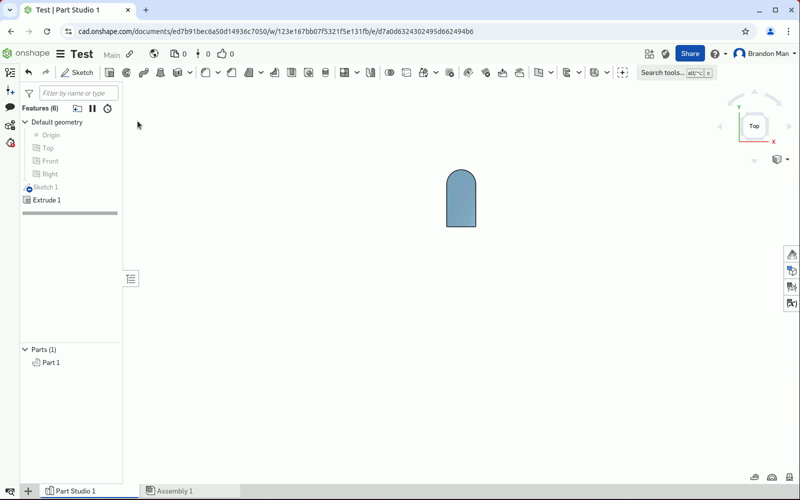
key(shift+h)
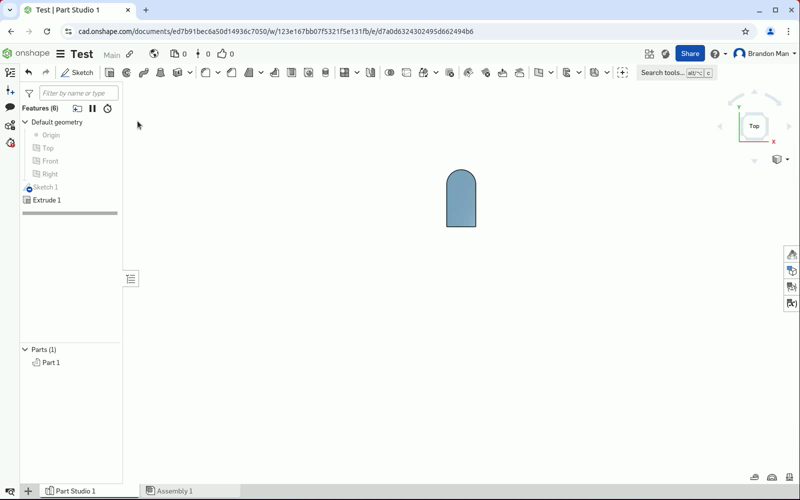
mouse_move(73, 189)
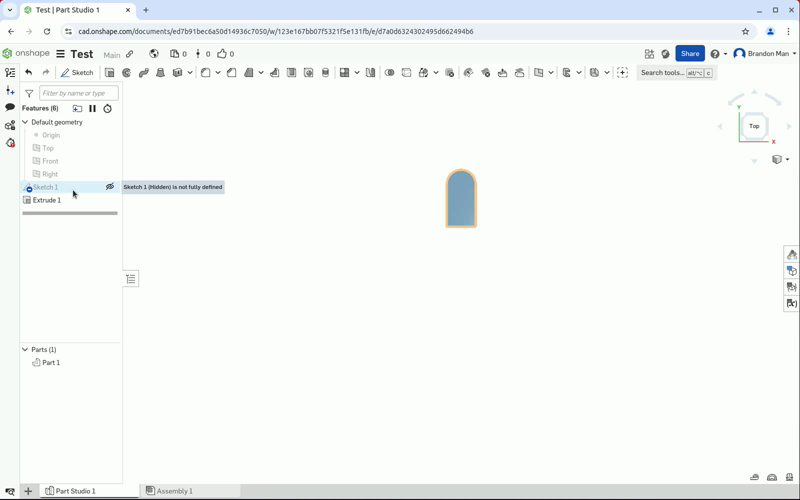
click(73, 189)
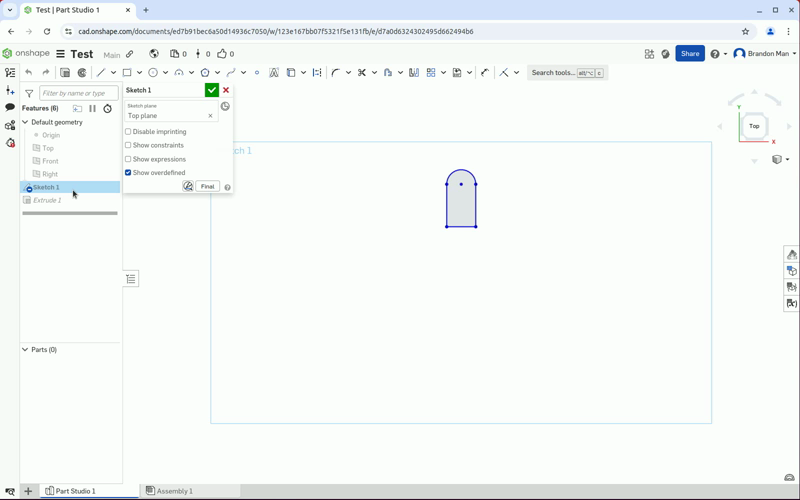
mouse_move(229, 92)
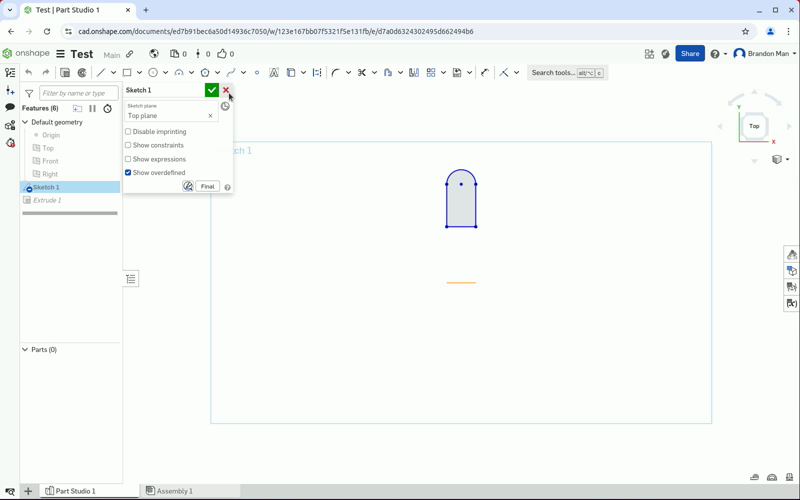
click(229, 92)
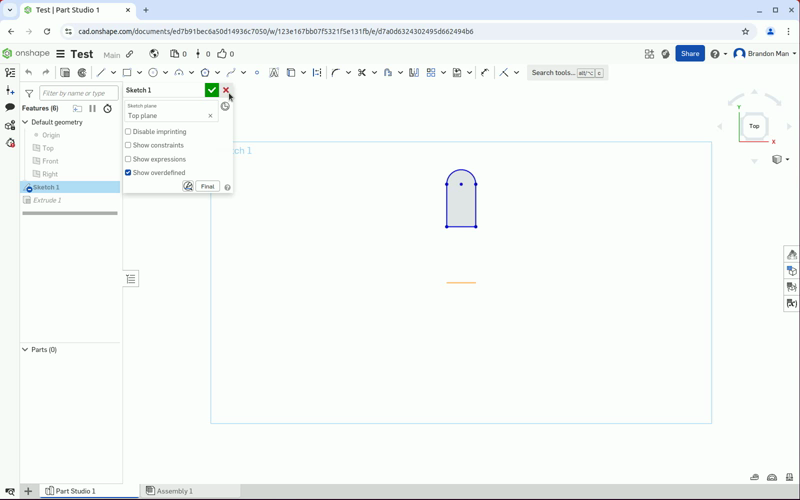
key(shift+s)
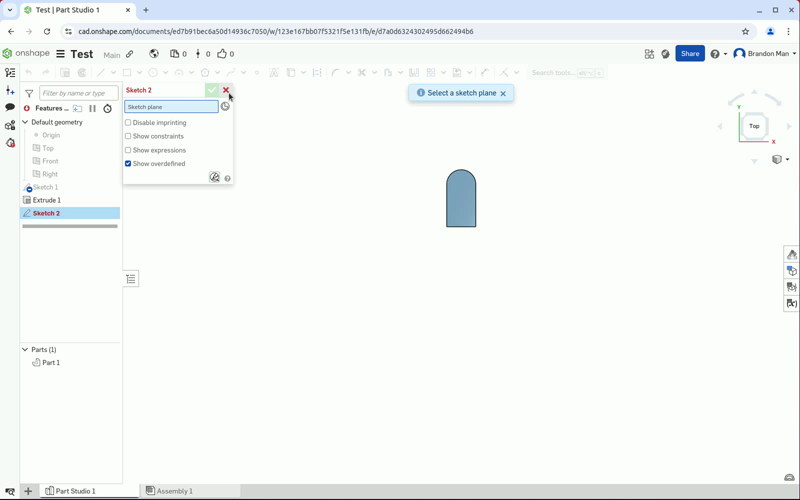
mouse_move(73, 150)
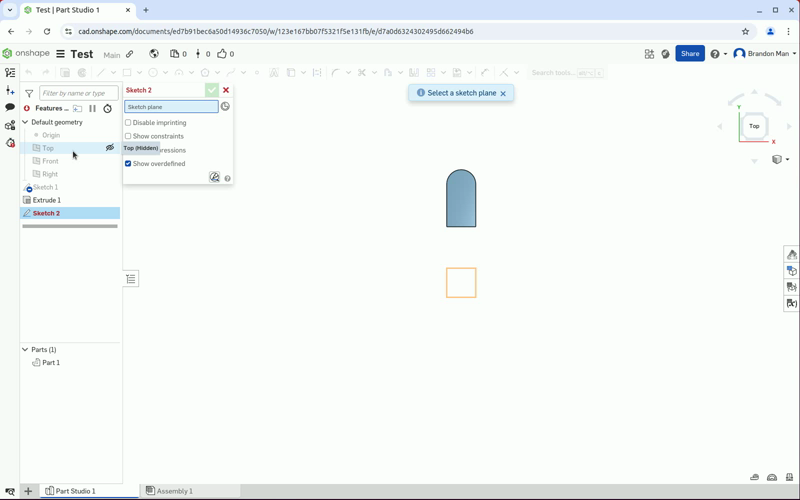
click(73, 150)
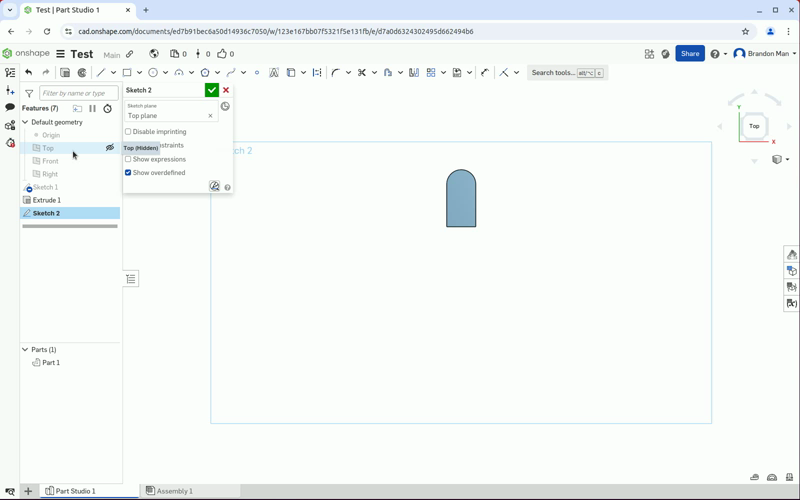
mouse_move(73, 352)
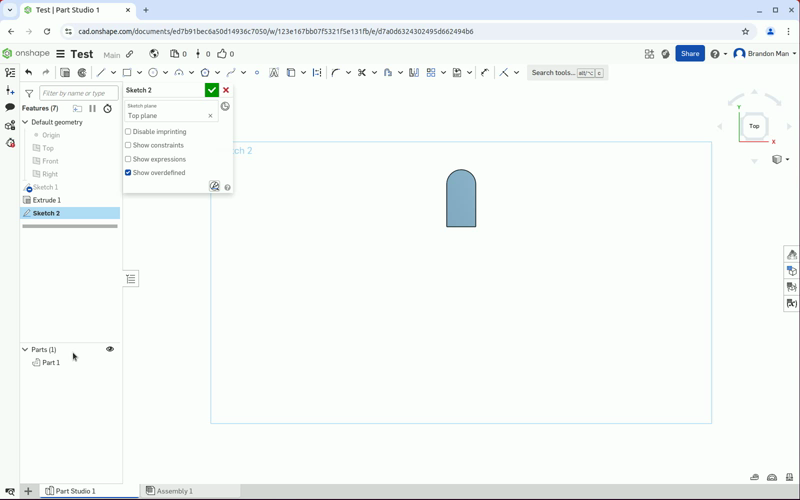
key(y)
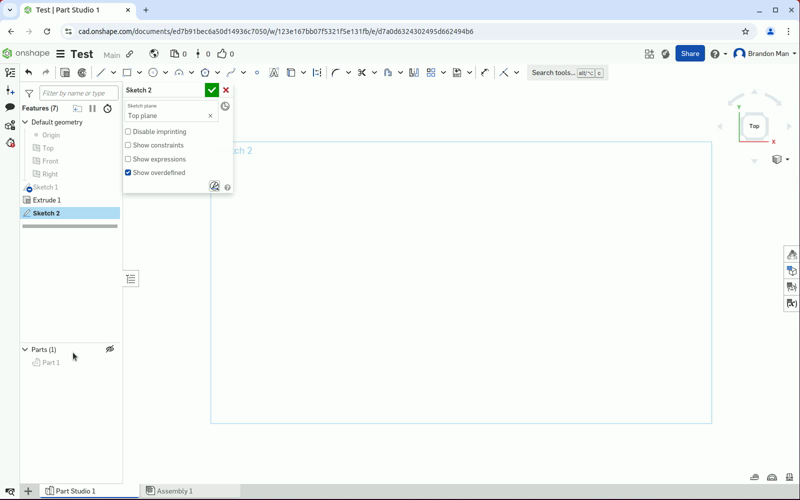
key(a)
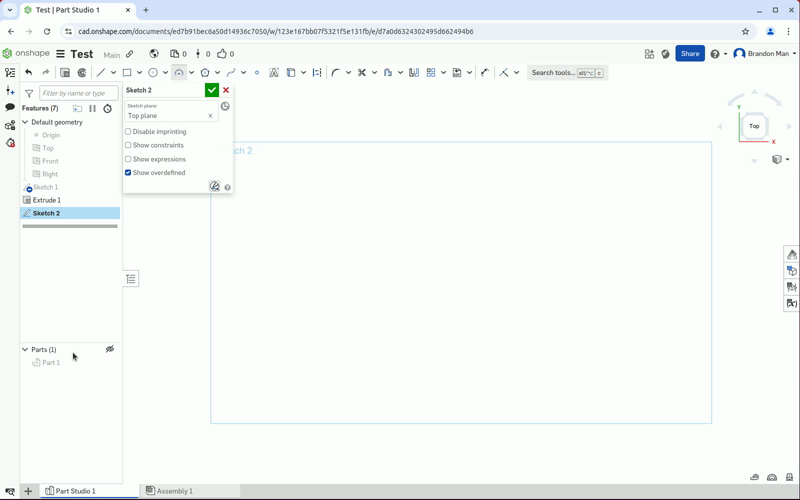
key_down(shift)
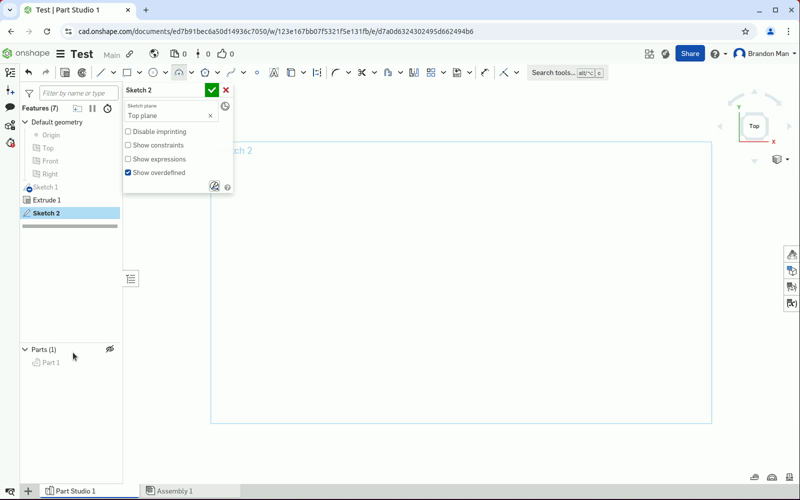
mouse_move(446, 325)
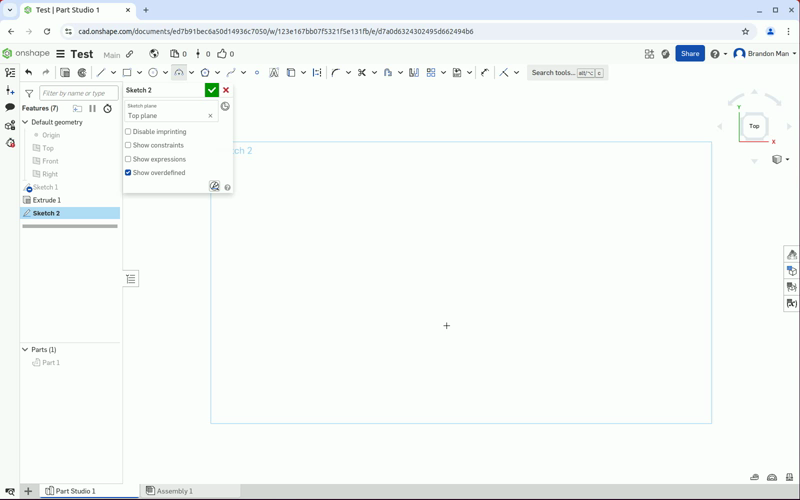
click(446, 325)
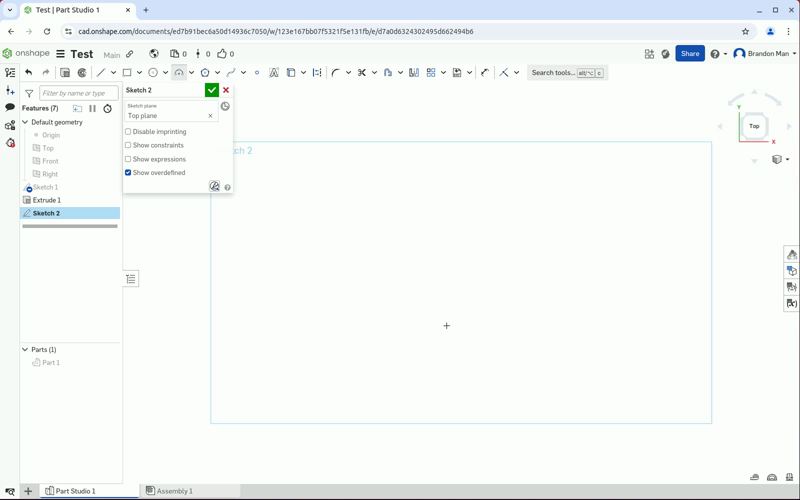
key_up(shift)
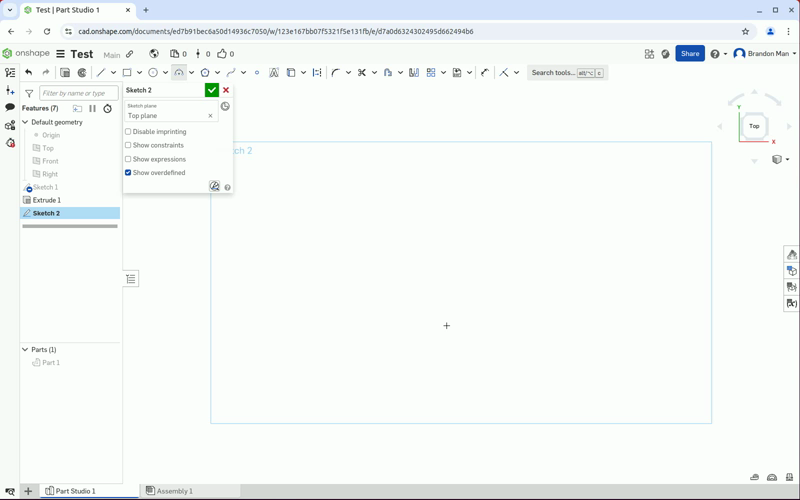
key_down(shift)
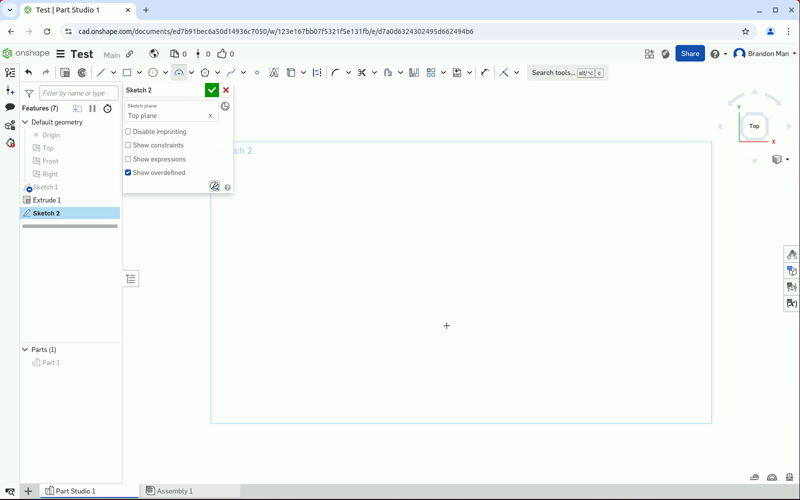
mouse_move(474, 325)
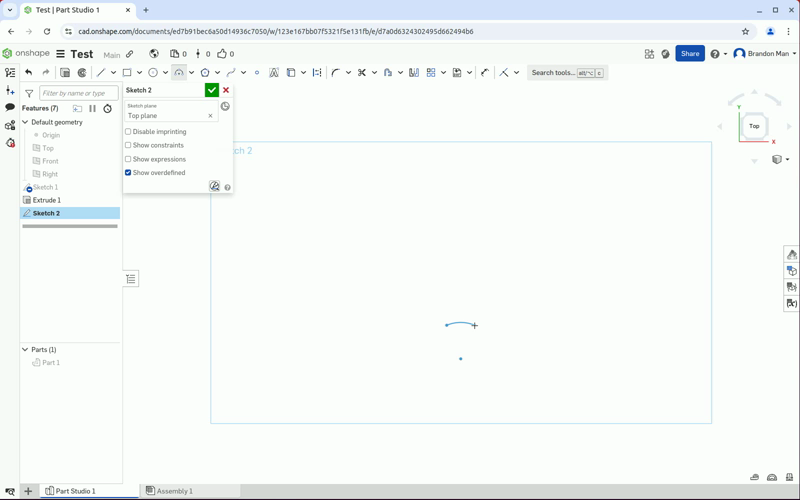
click(474, 325)
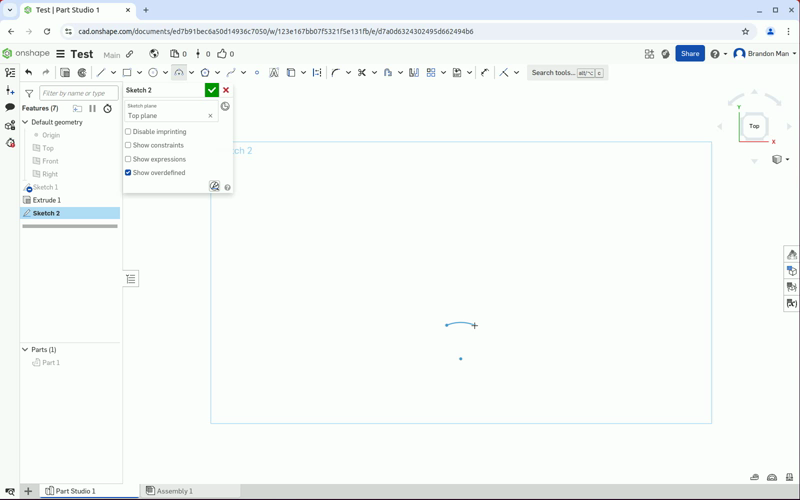
mouse_move(460, 339)
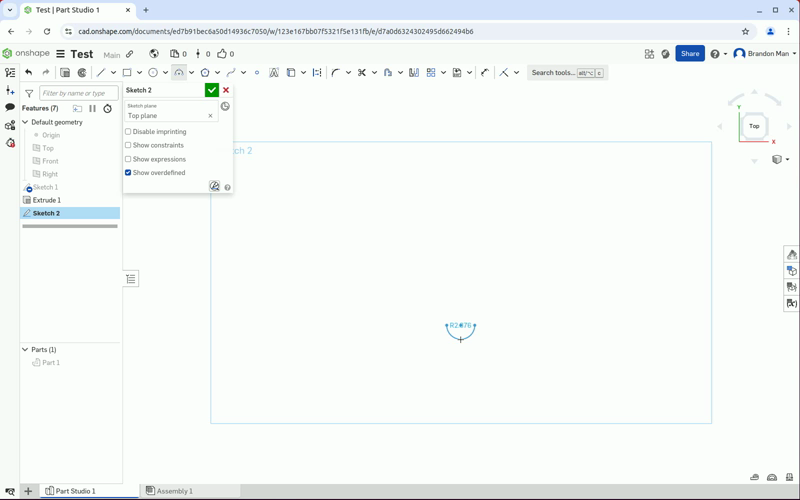
click(460, 339)
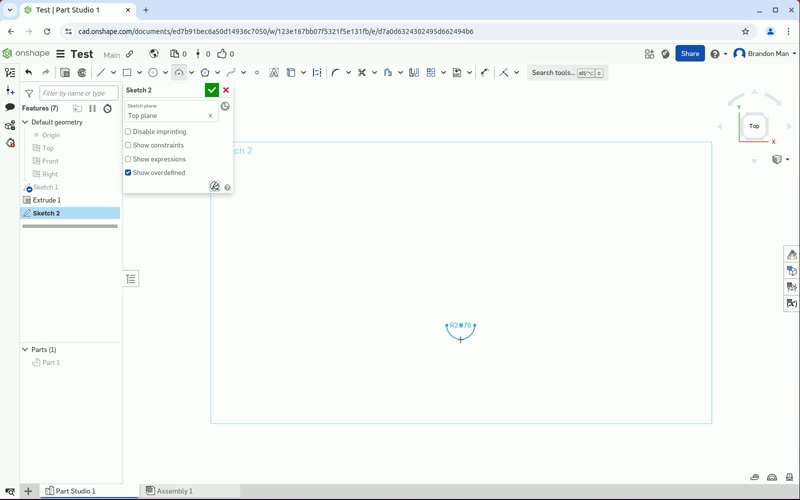
key_up(shift)
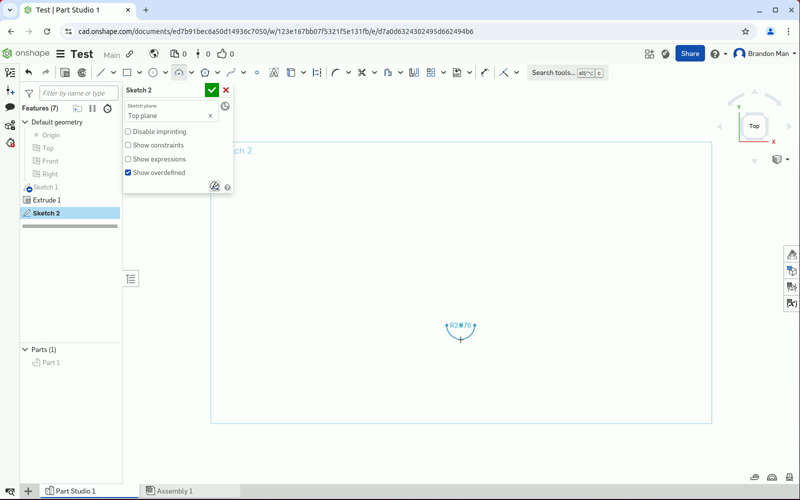
key(esc)
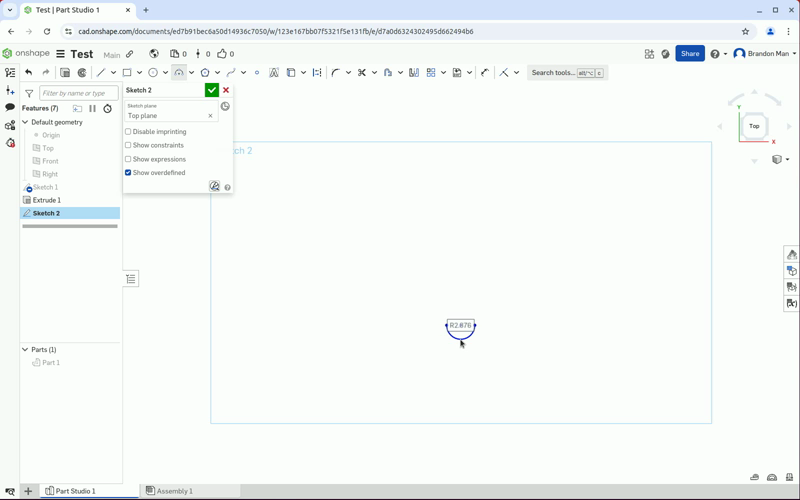
key(l)
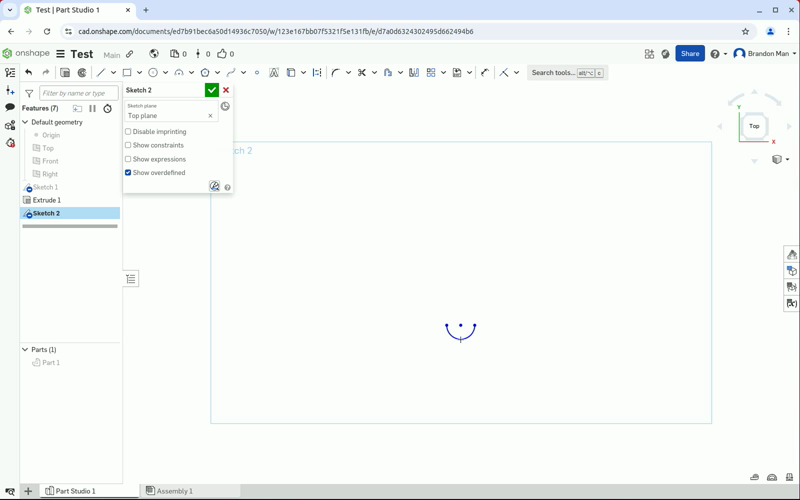
mouse_move(474, 325)
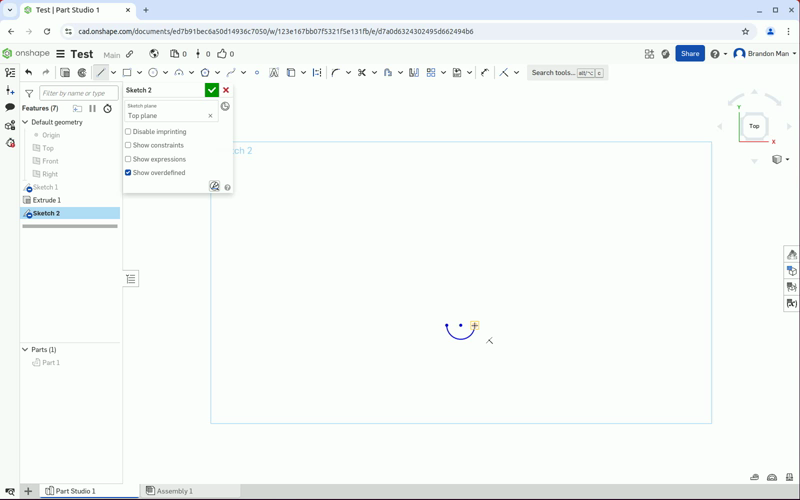
click(474, 325)
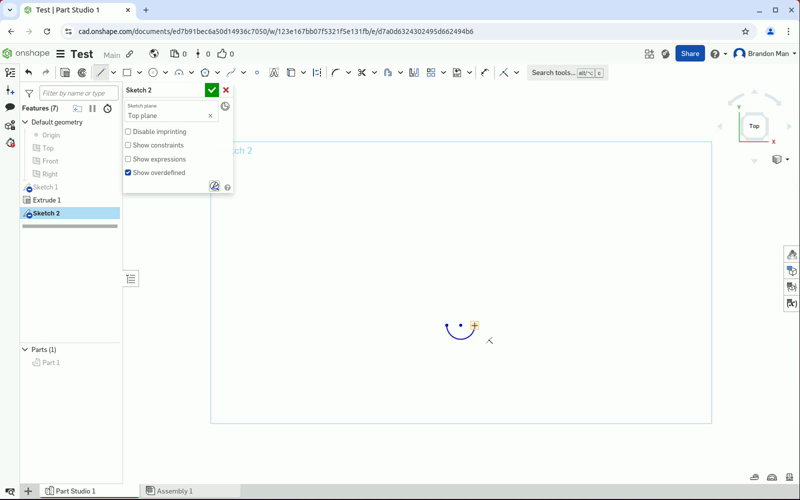
key_down(shift)
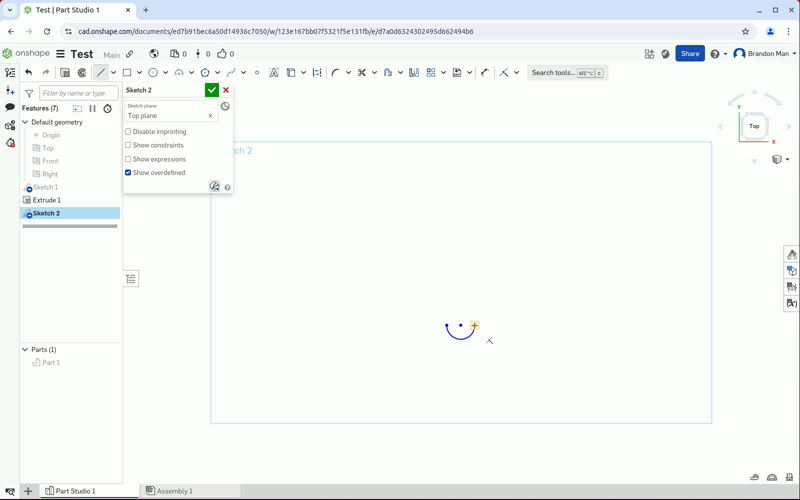
mouse_move(474, 226)
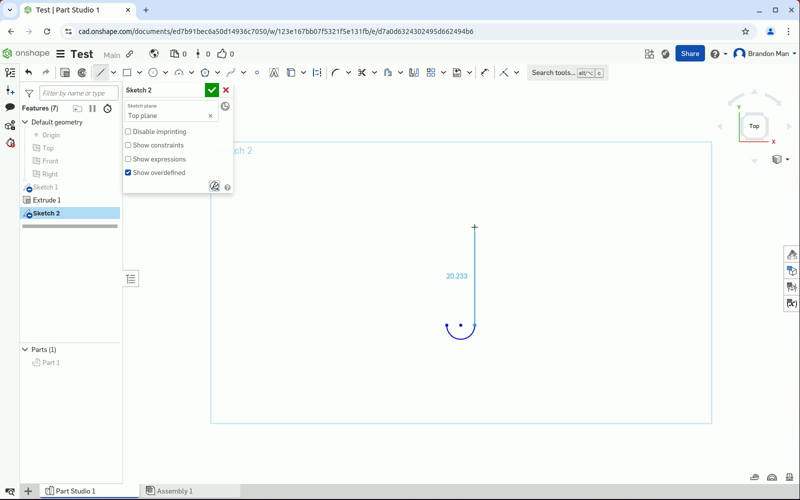
click(474, 226)
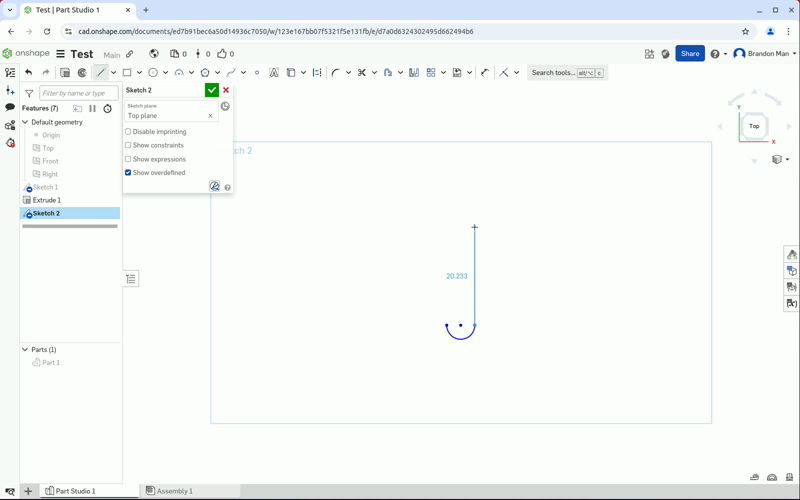
key_up(shift)
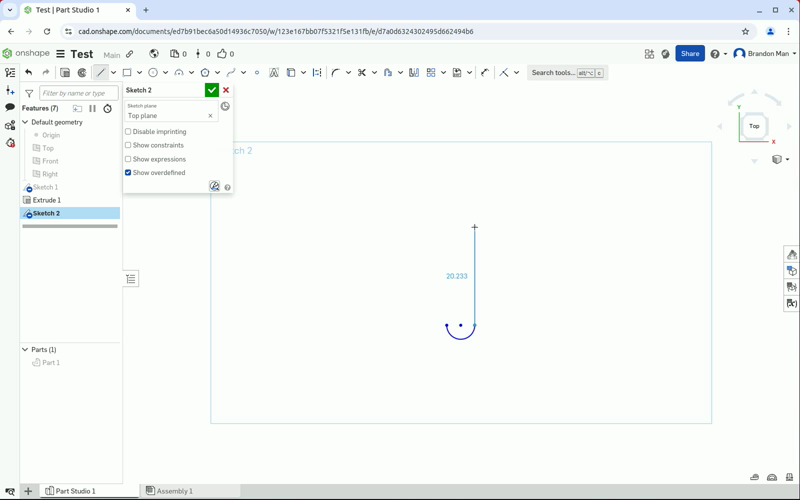
key_down(shift)
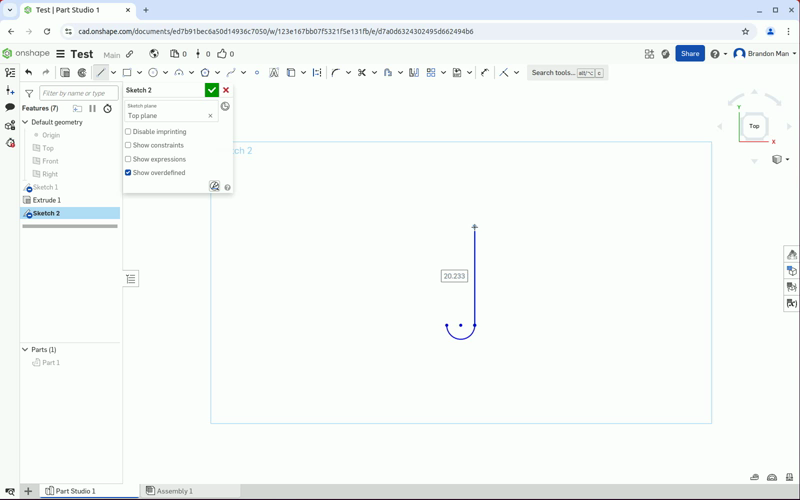
mouse_move(504, 226)
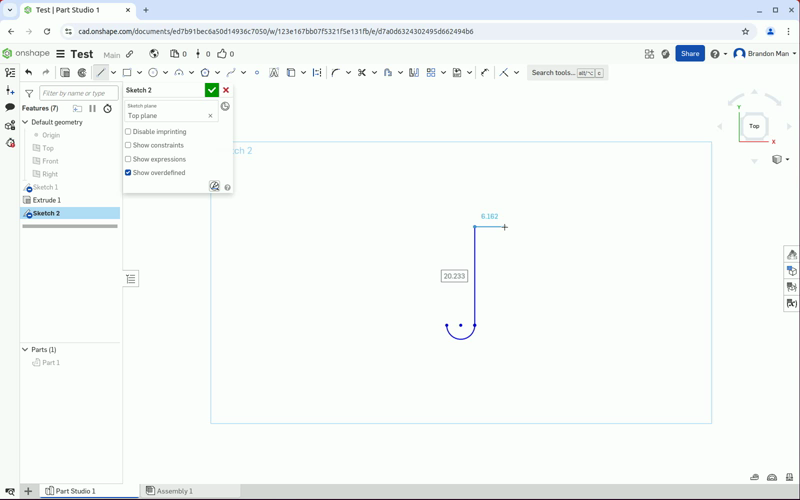
mouse_move(446, 226)
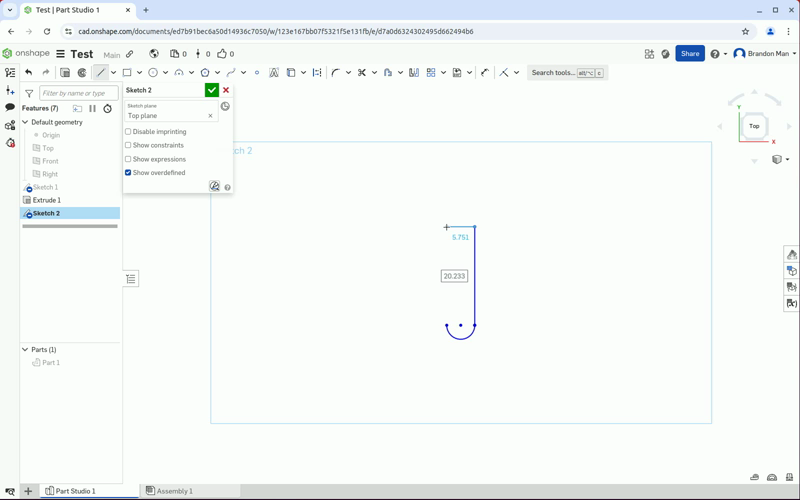
click(446, 226)
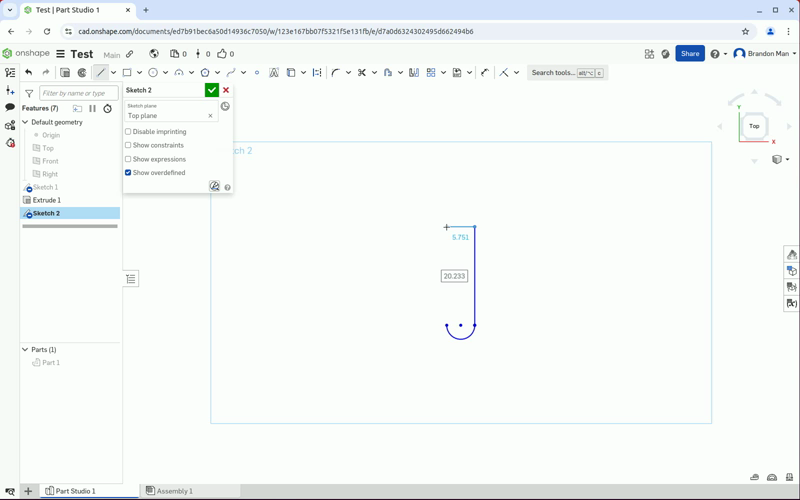
key_up(shift)
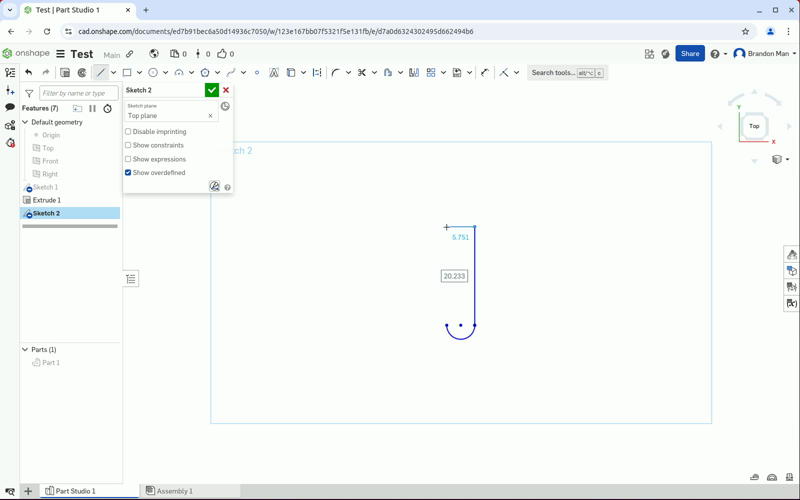
key_down(shift)
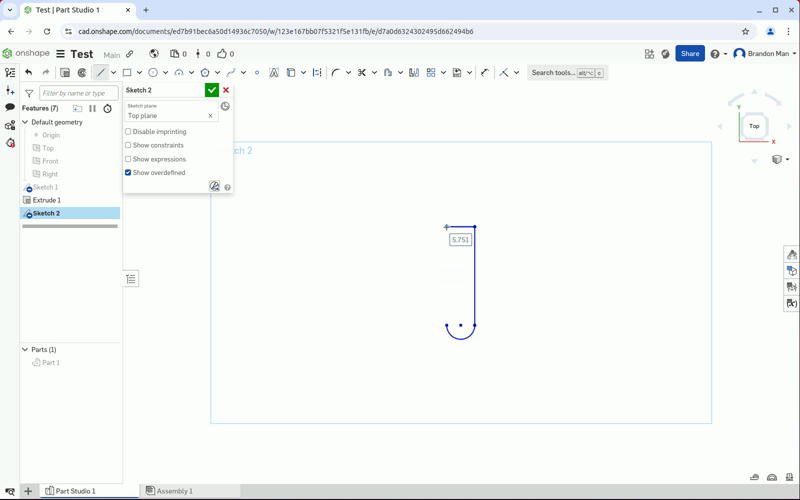
mouse_move(446, 325)
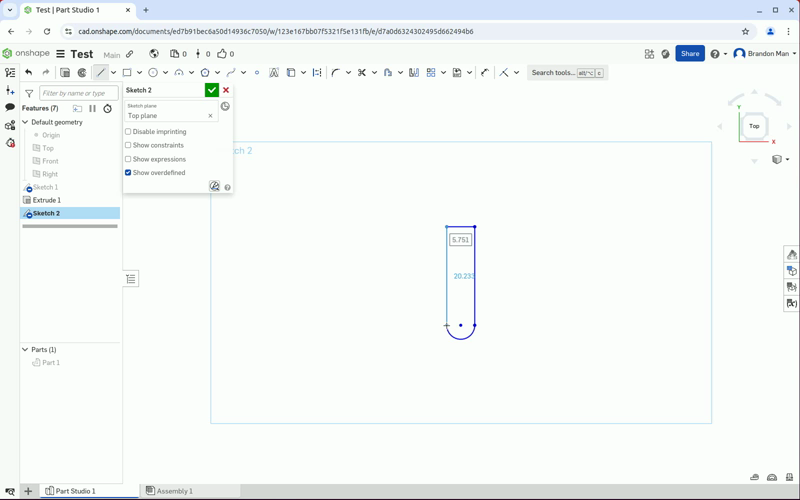
key_up(shift)
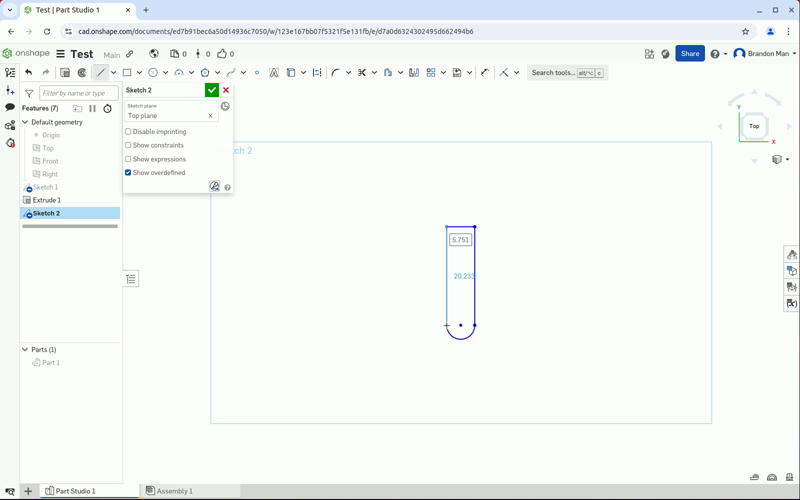
click(446, 325)
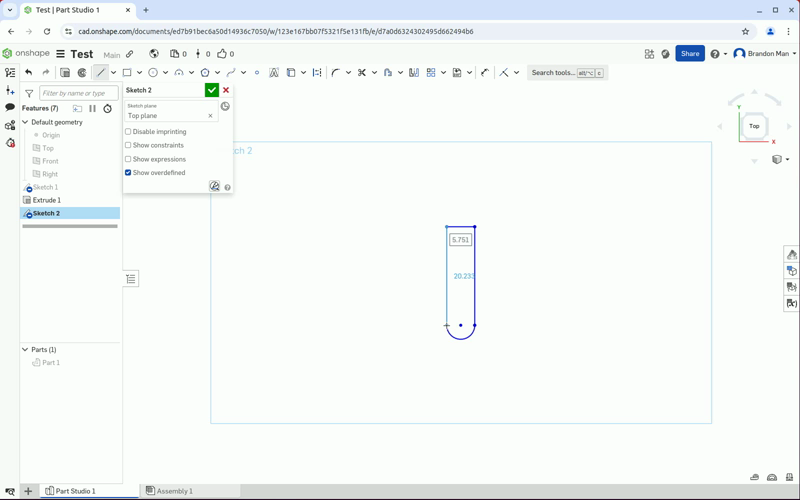
key(esc)
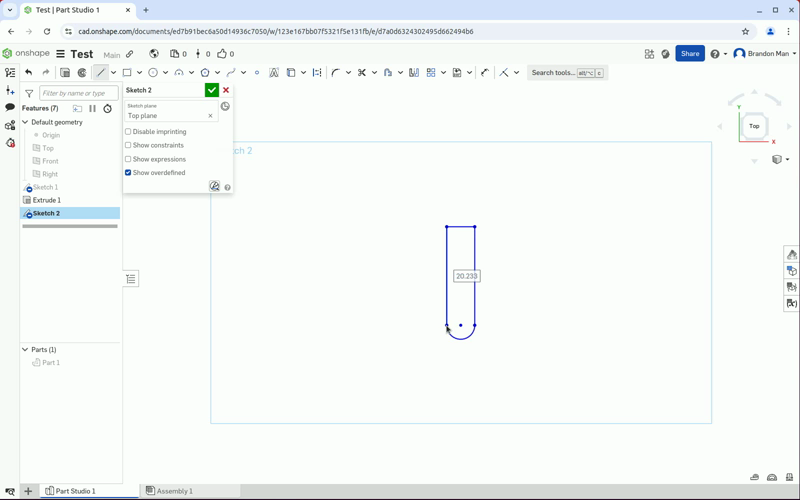
key(c)
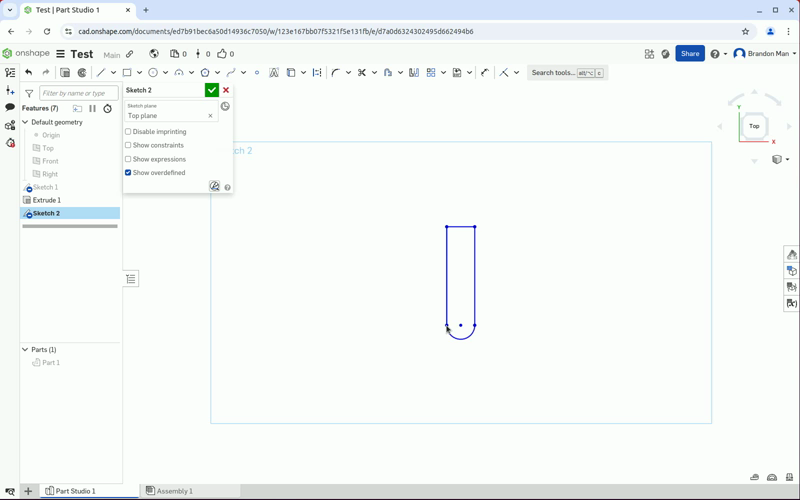
key_down(shift)
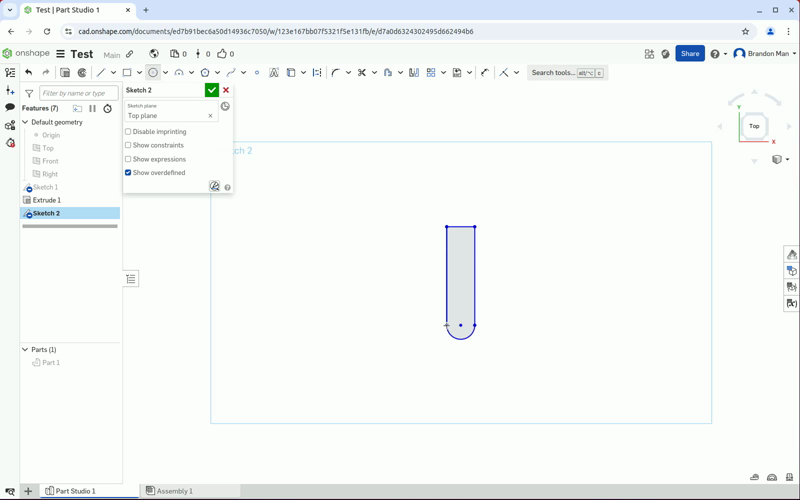
mouse_move(461, 325)
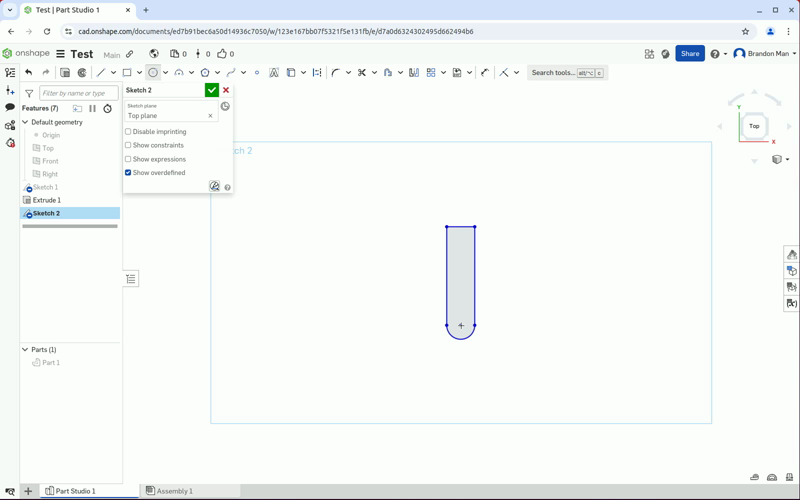
click(461, 325)
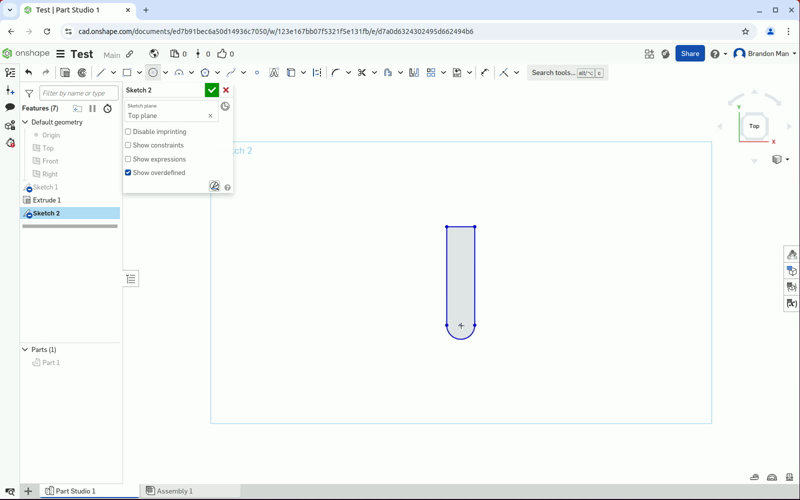
key_up(shift)
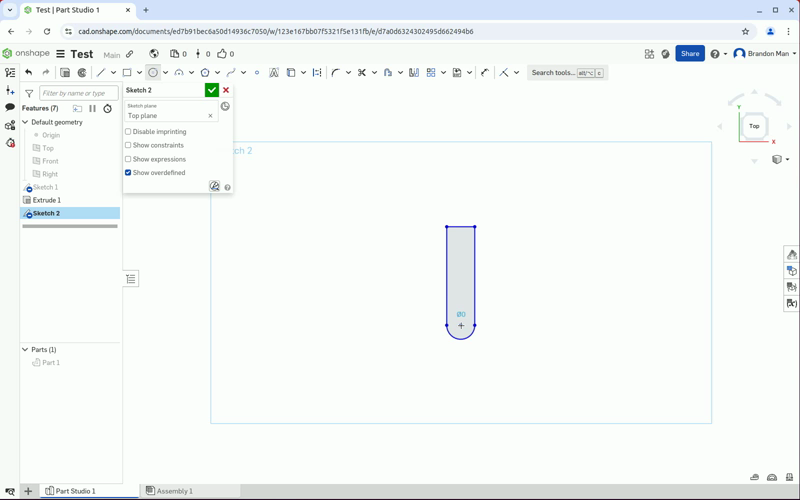
mouse_move(464, 325)
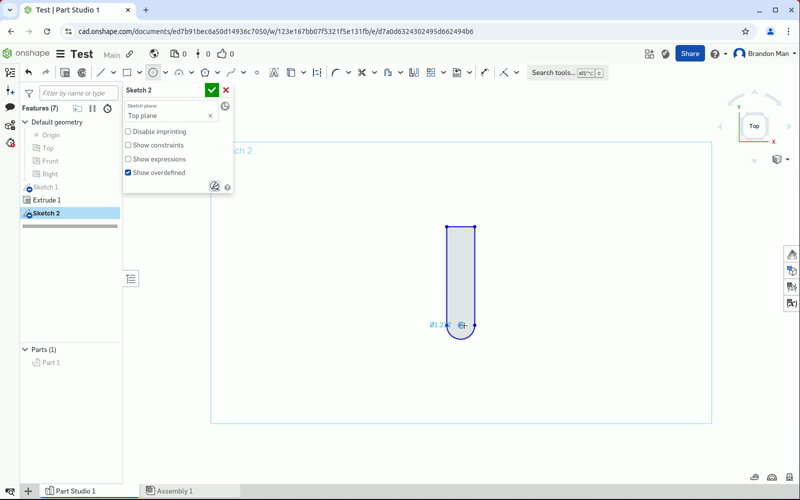
scroll(6)
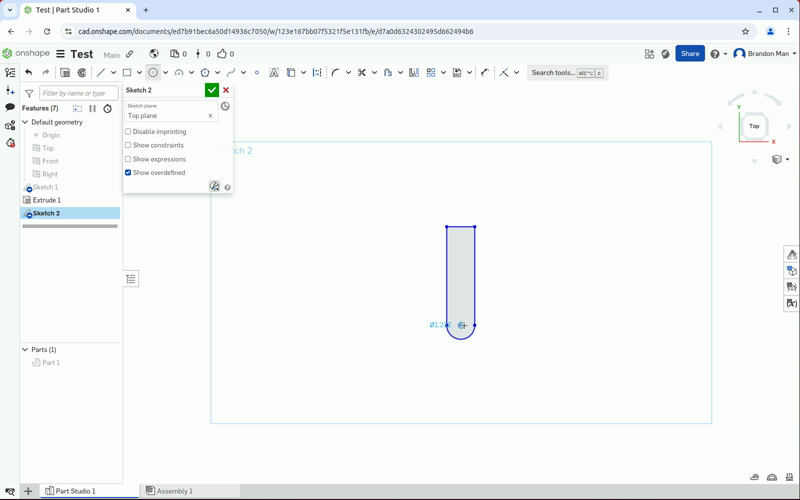
scroll(6)
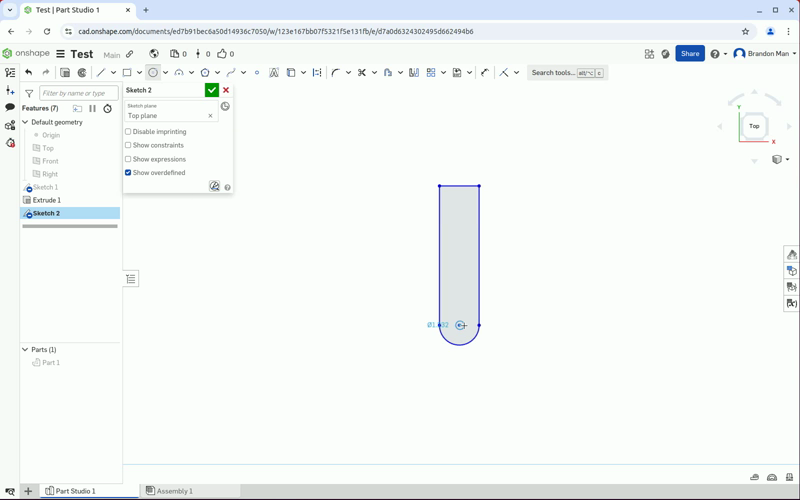
scroll(6)
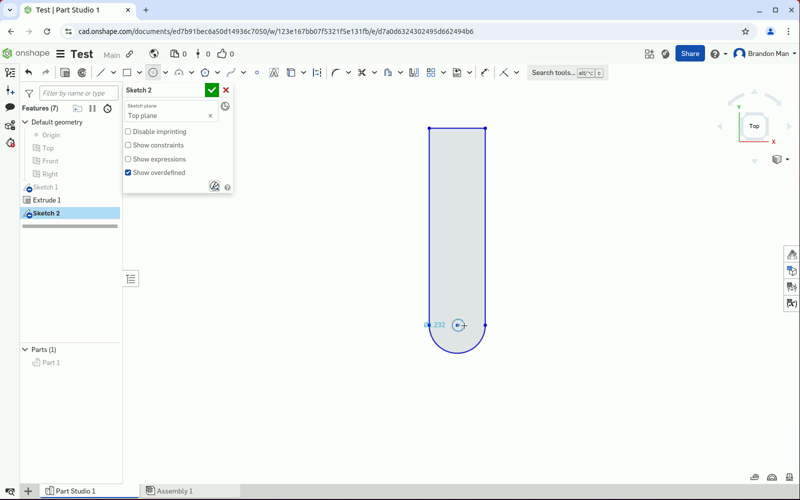
scroll(6)
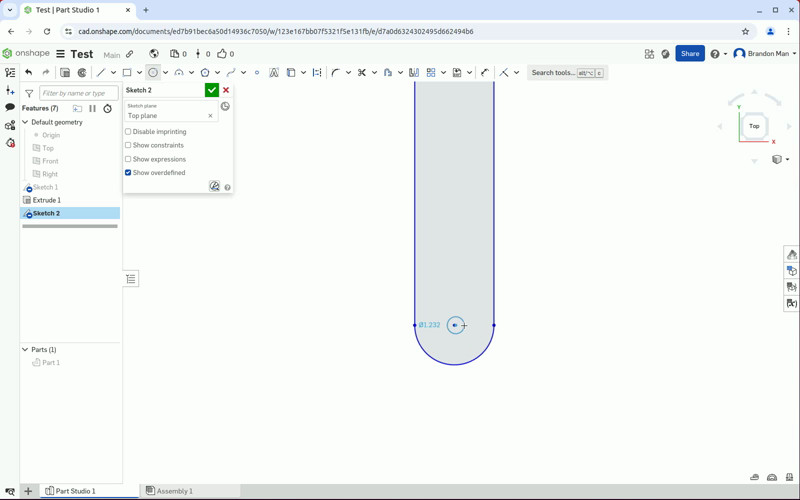
scroll(6)
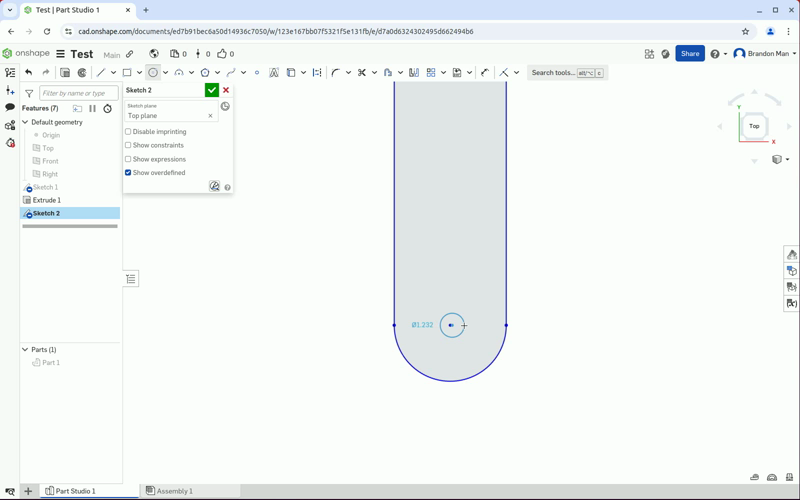
scroll(6)
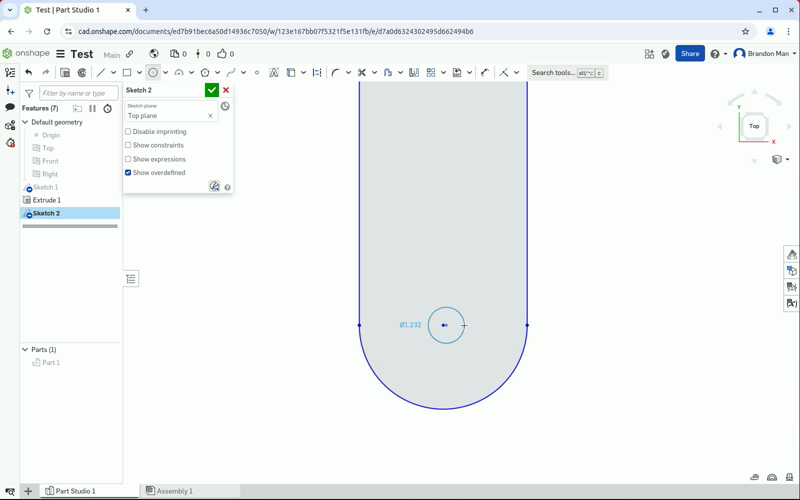
scroll(6)
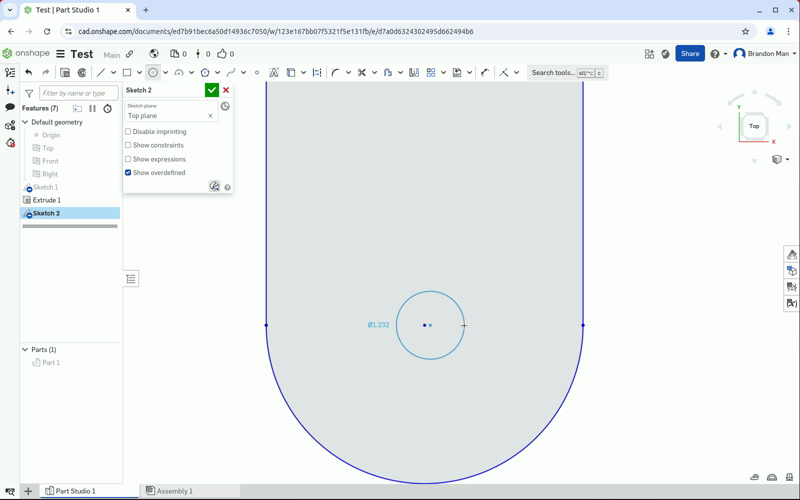
click(464, 325)
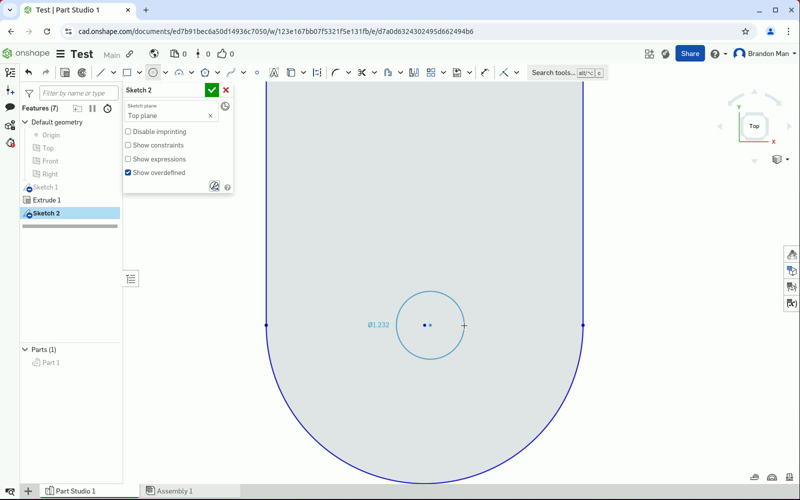
scroll(-6)
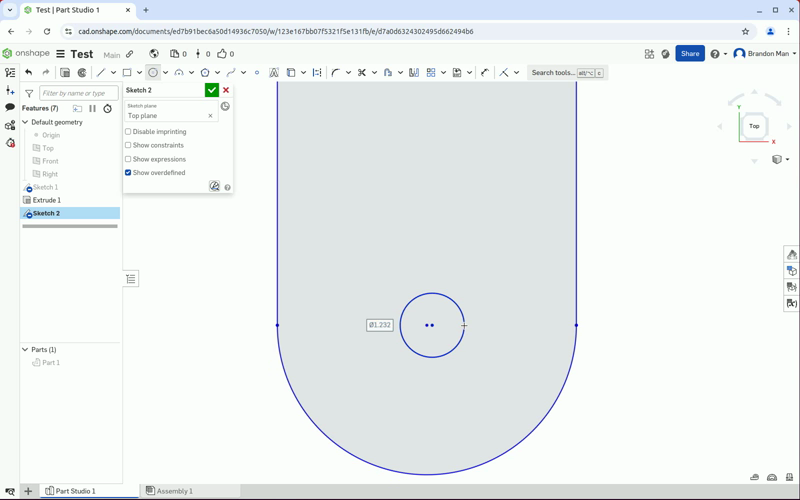
scroll(-6)
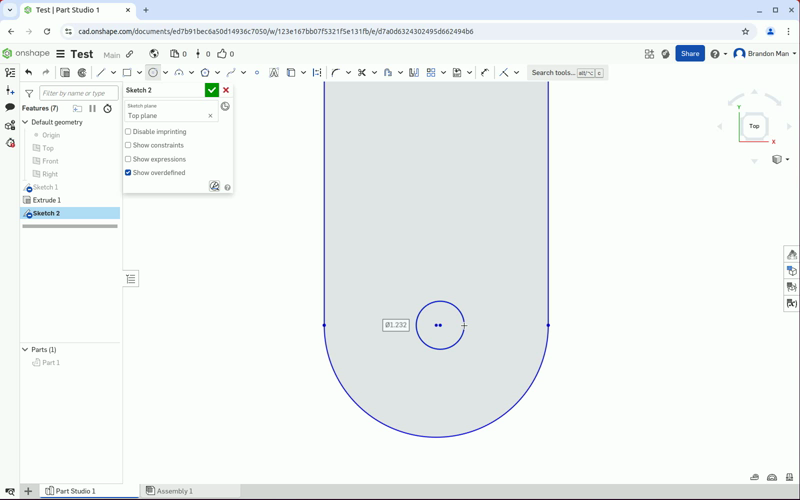
scroll(-6)
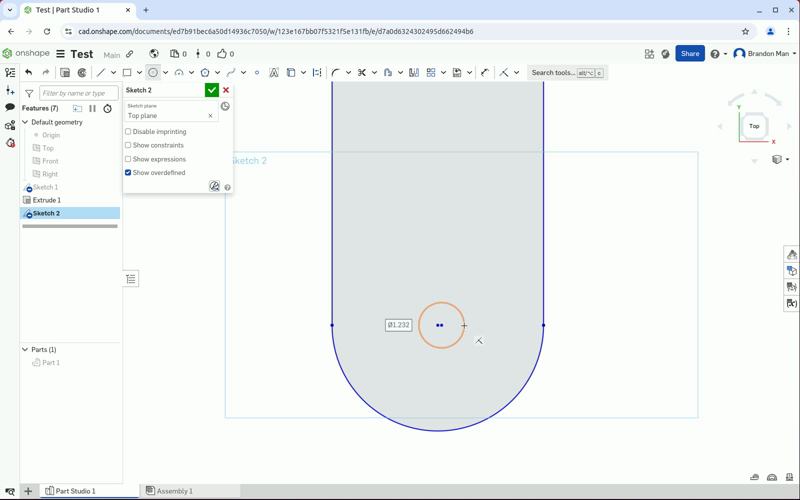
scroll(-6)
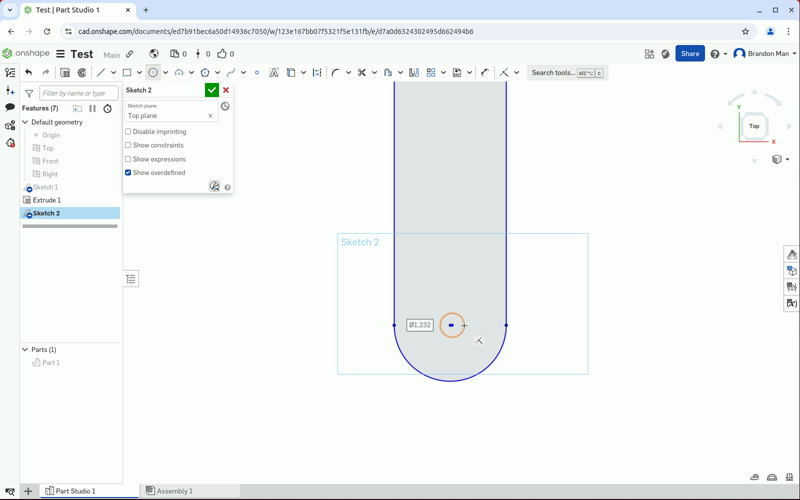
scroll(-6)
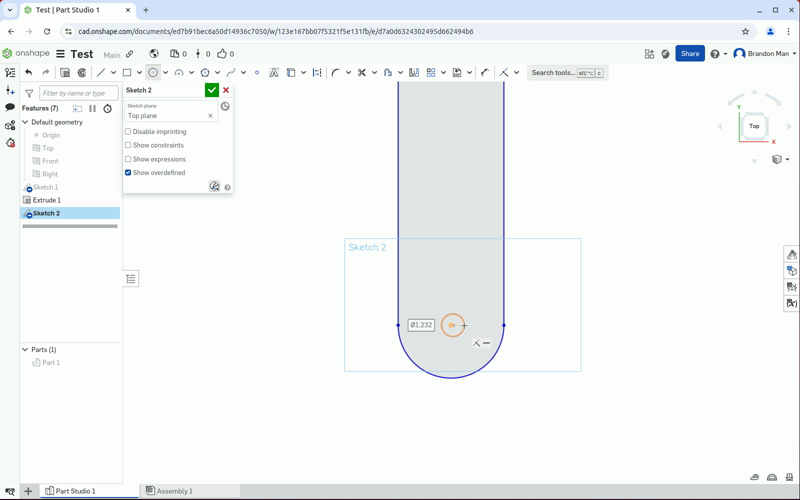
scroll(-6)
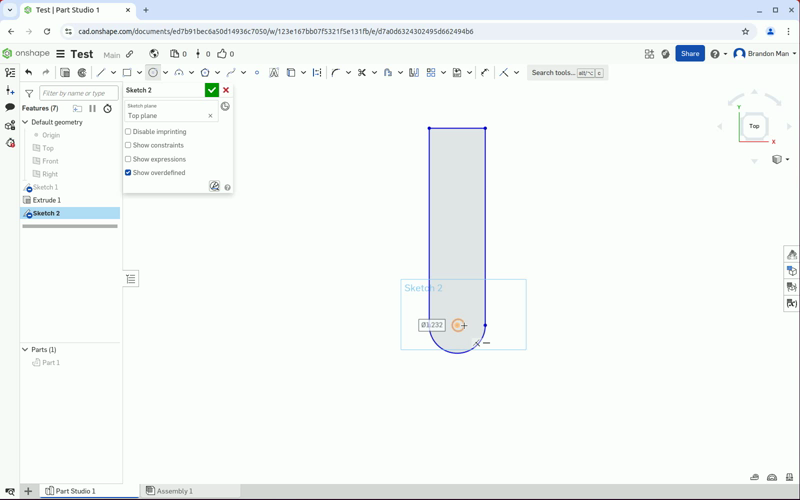
scroll(-6)
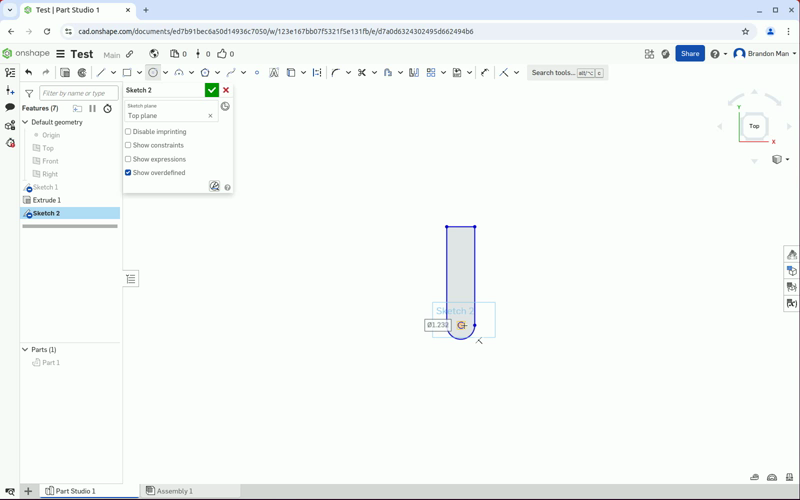
key(esc)
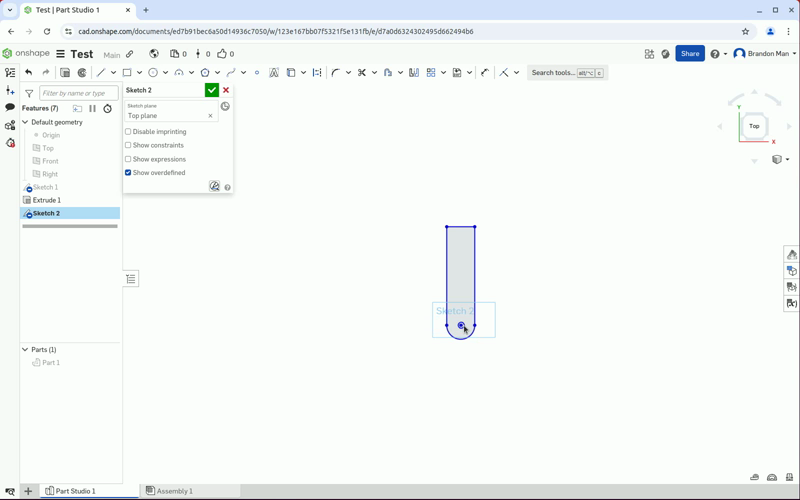
key(c)
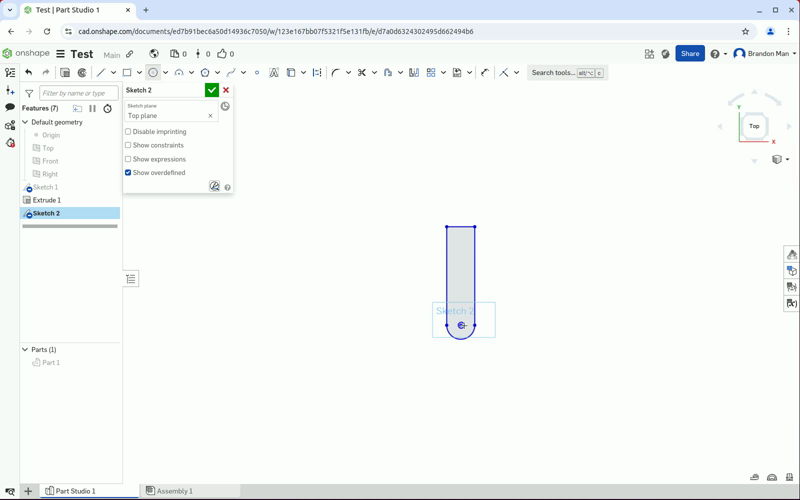
key_down(shift)
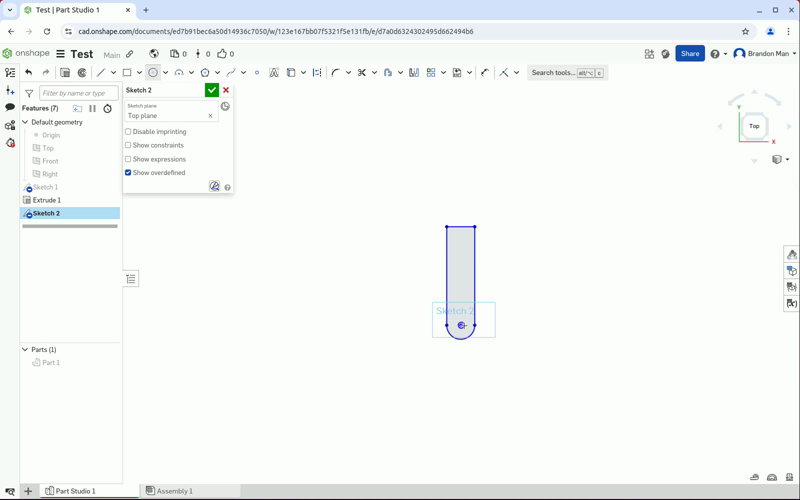
mouse_move(461, 240)
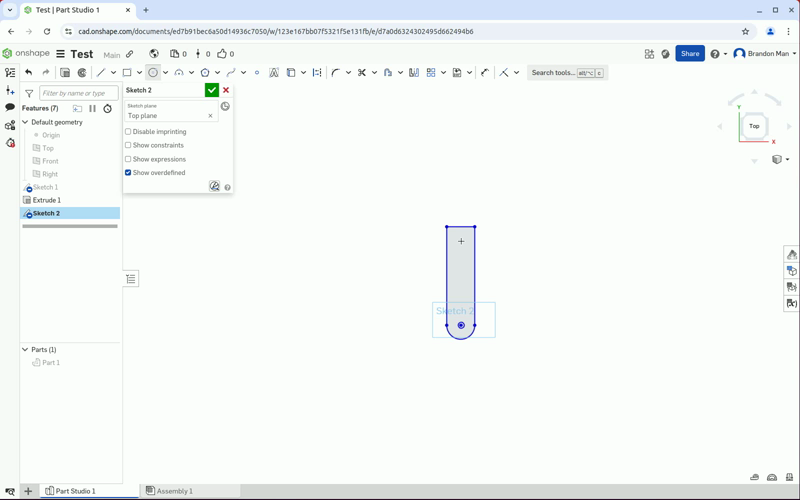
click(461, 240)
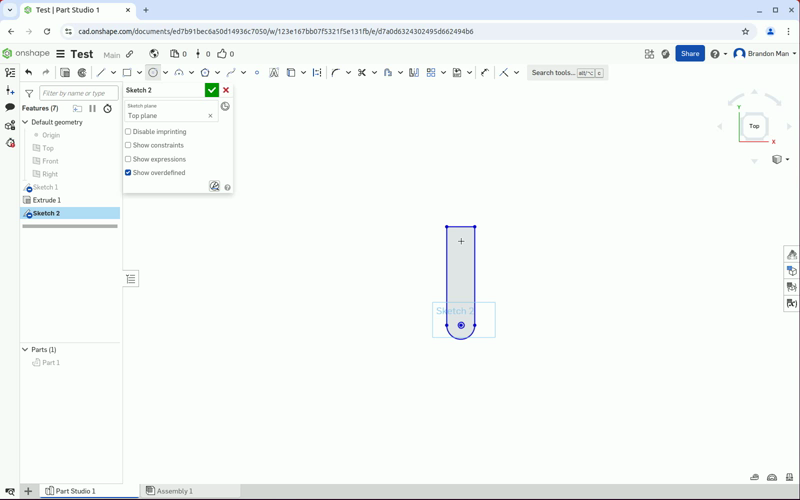
key_up(shift)
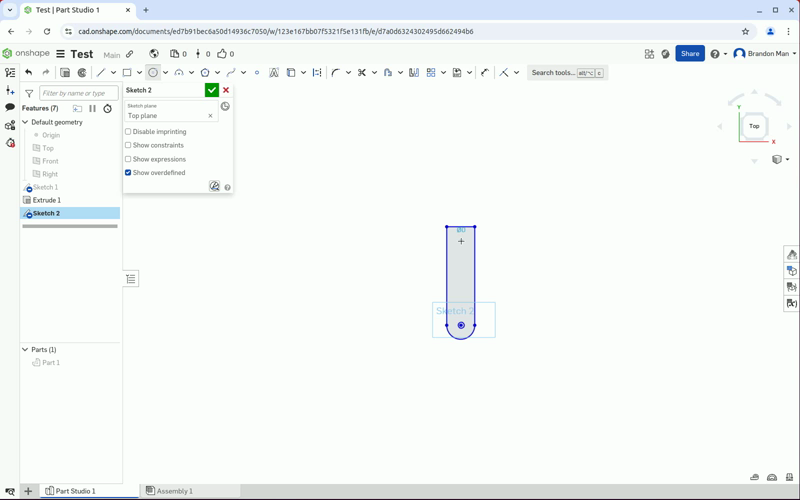
mouse_move(464, 240)
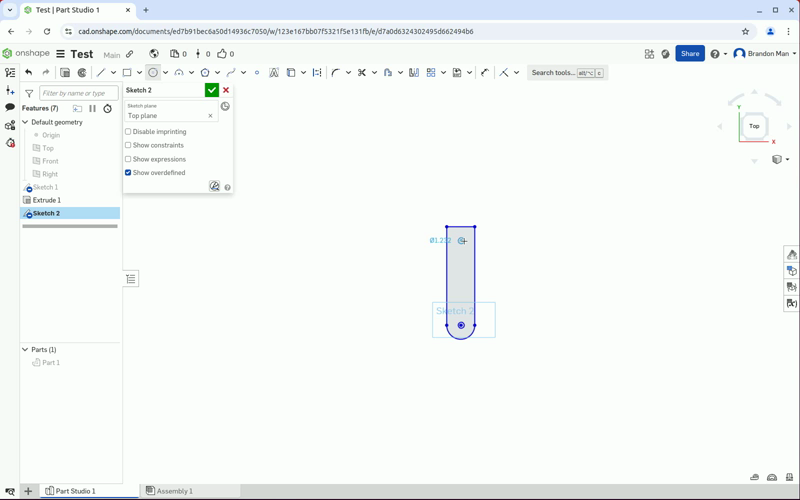
click(464, 240)
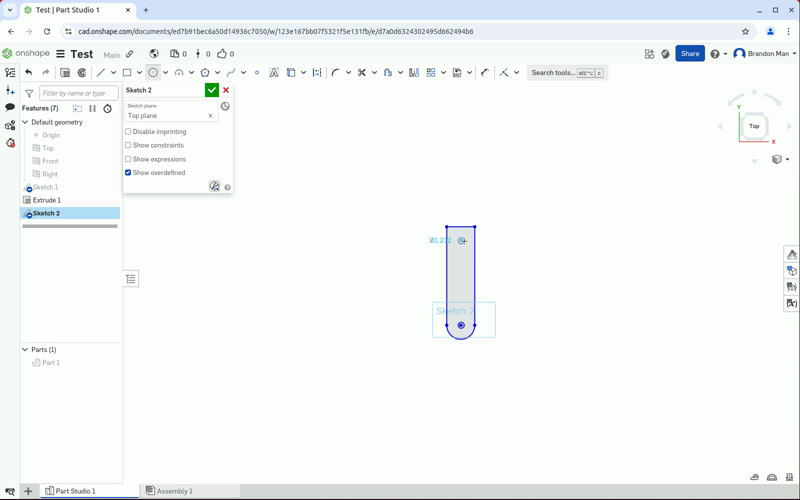
key(esc)
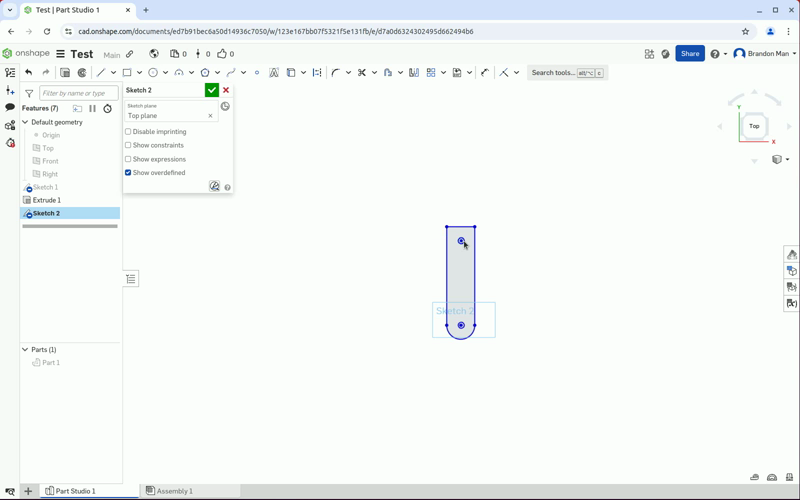
mouse_move(458, 293)
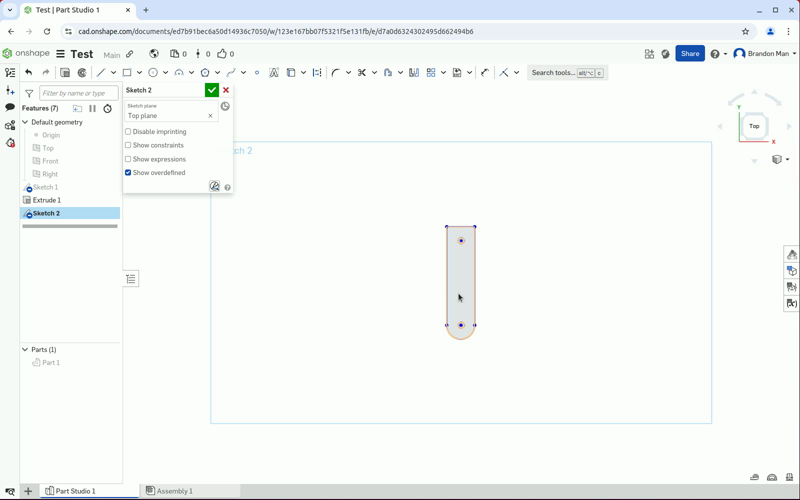
click(458, 293)
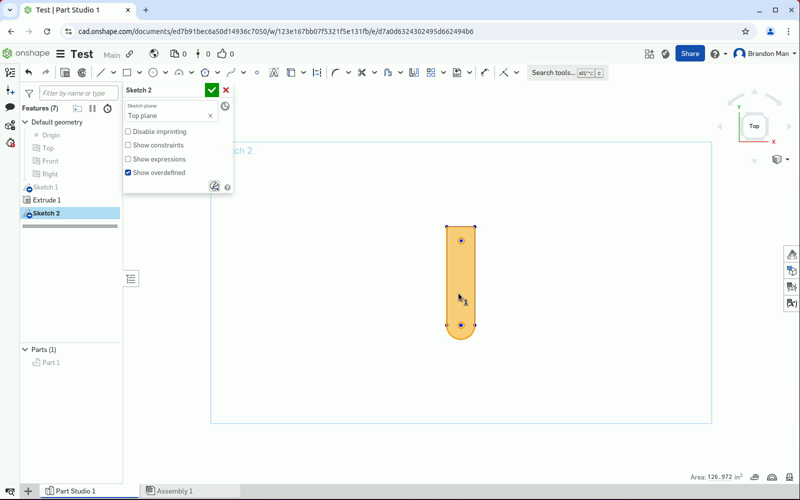
mouse_move(73, 352)
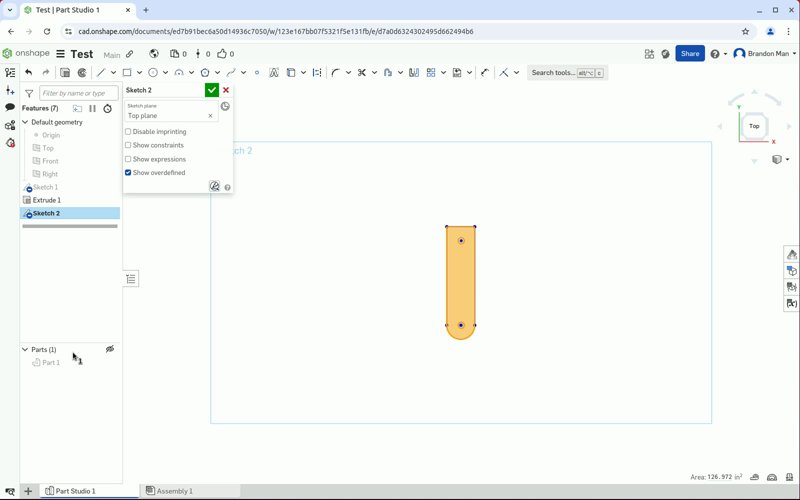
key(shift+y)
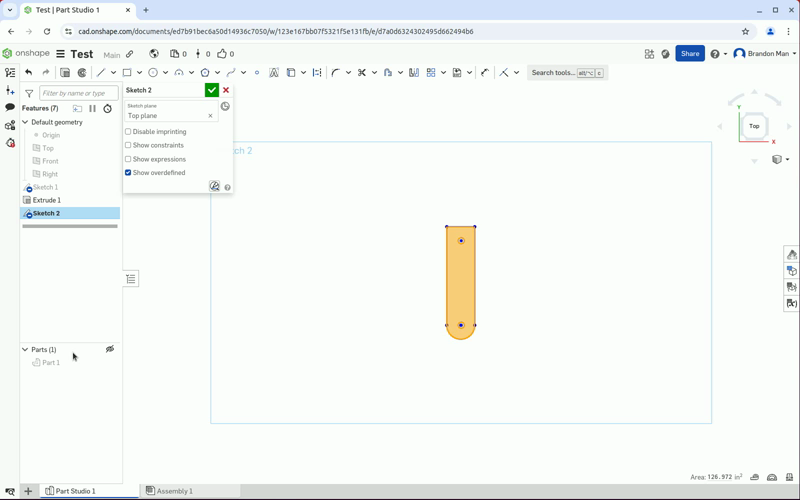
key(shift+e)
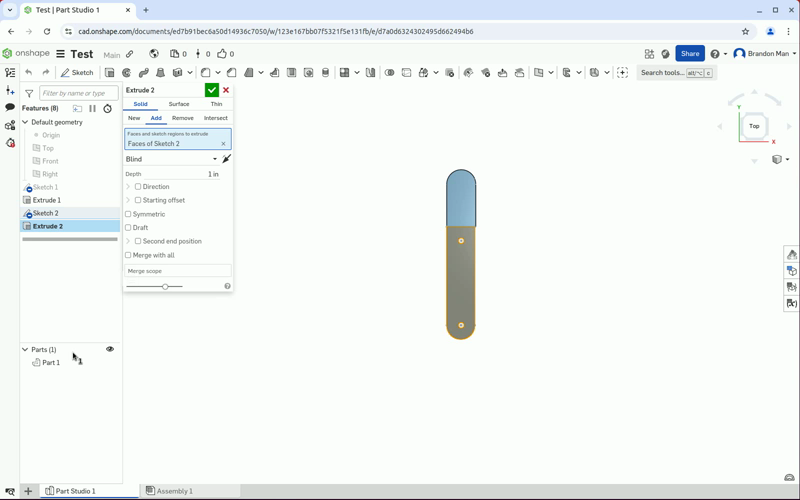
mouse_move(143, 106)
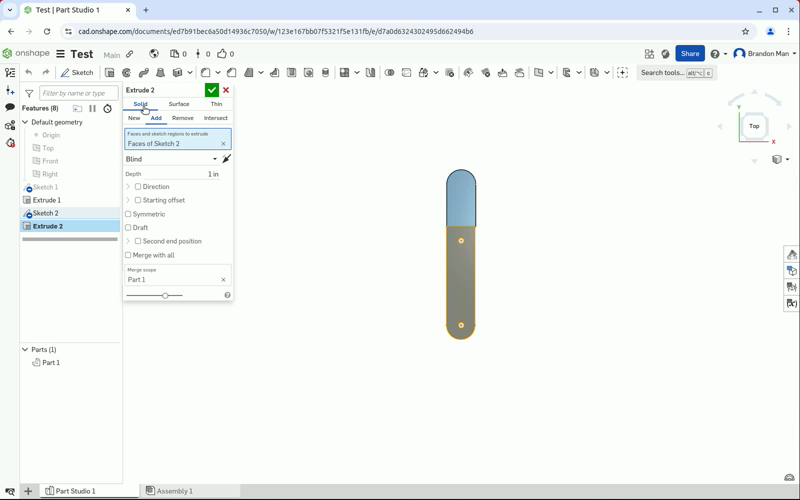
click(143, 106)
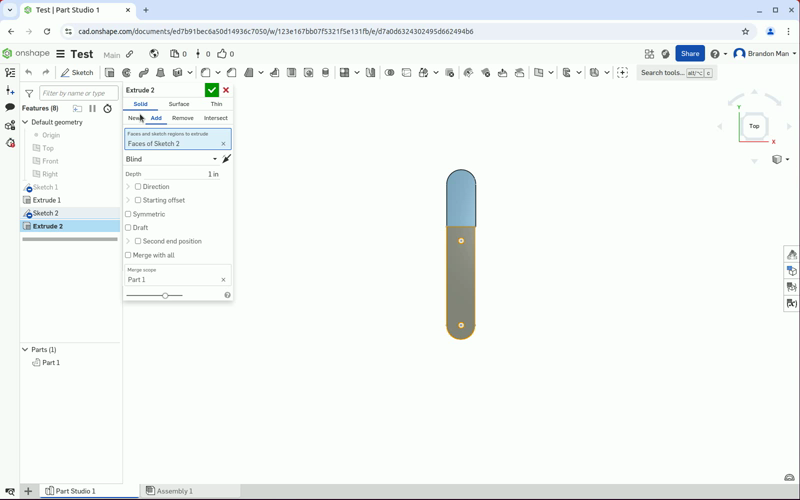
mouse_move(137, 120)
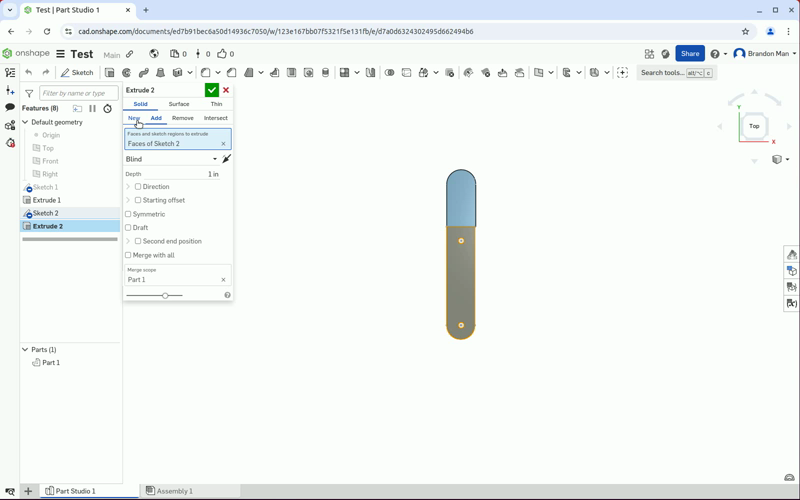
click(137, 120)
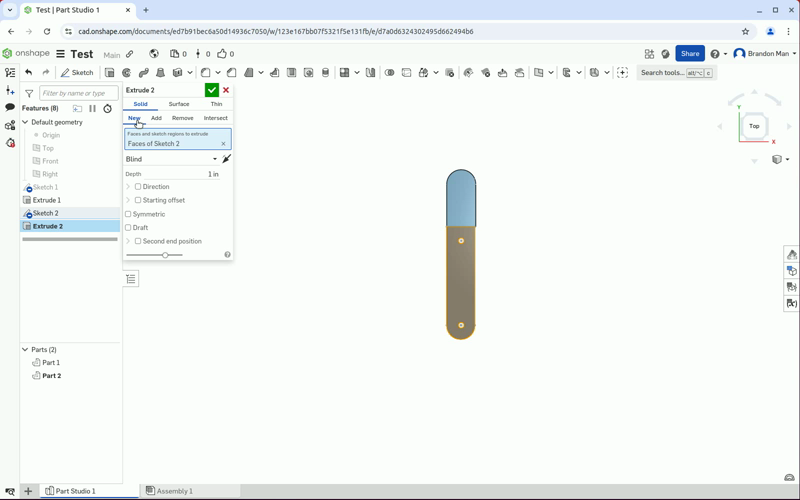
key(tab, 4)
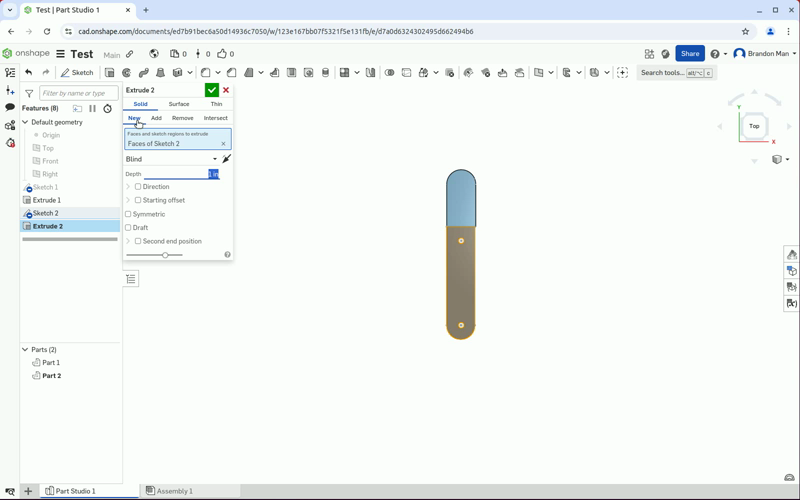
text(1.444)
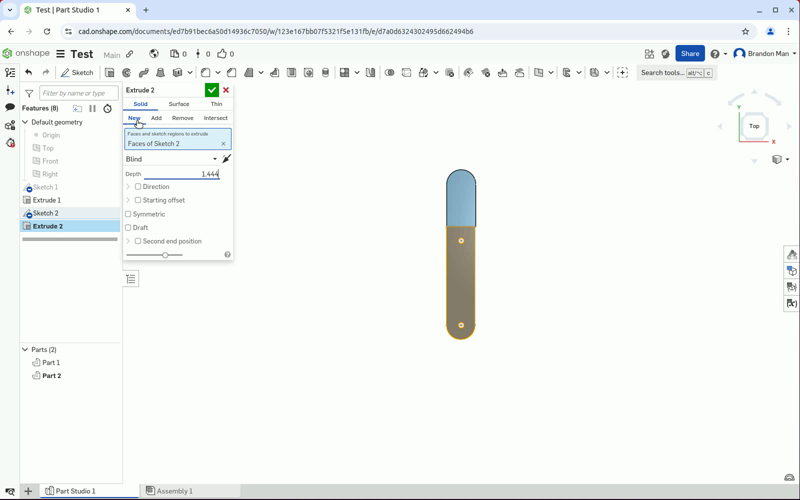
key(enter)
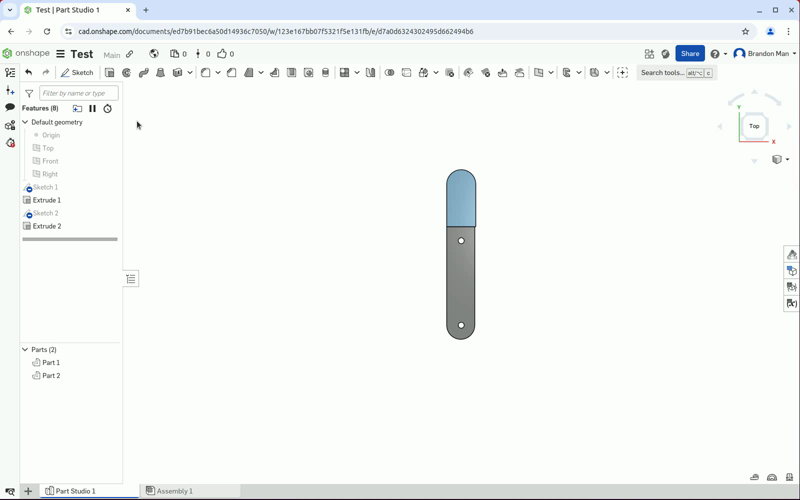
key(shift+h)
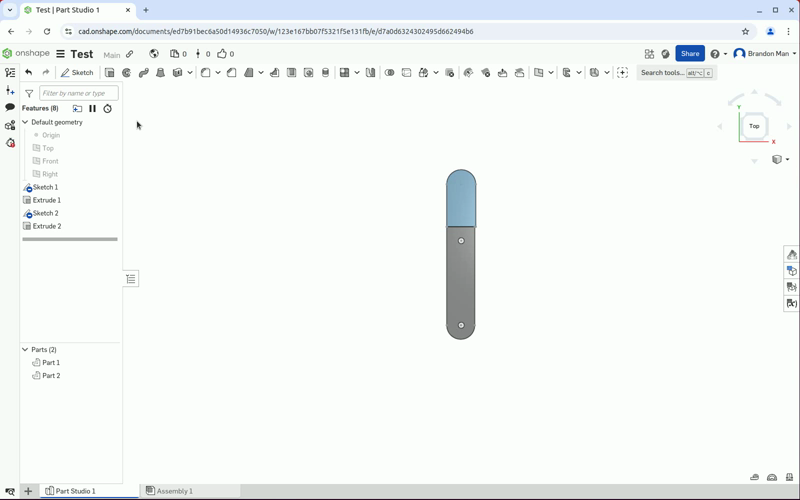
key(shift+h)
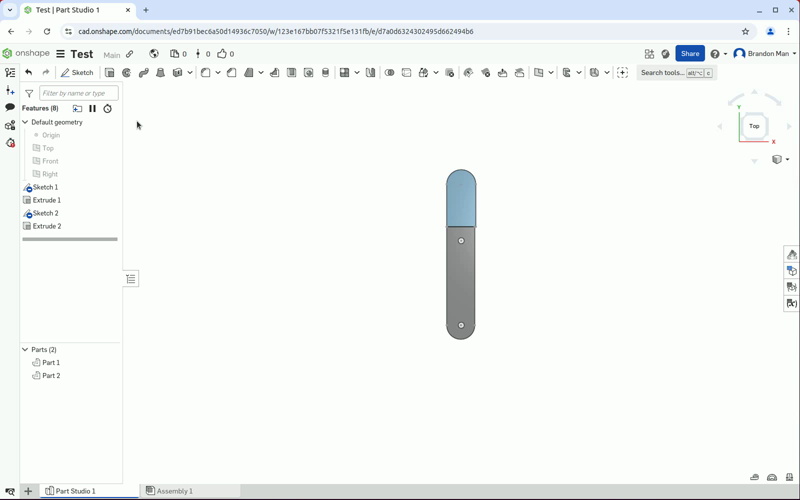
key(shift+7)
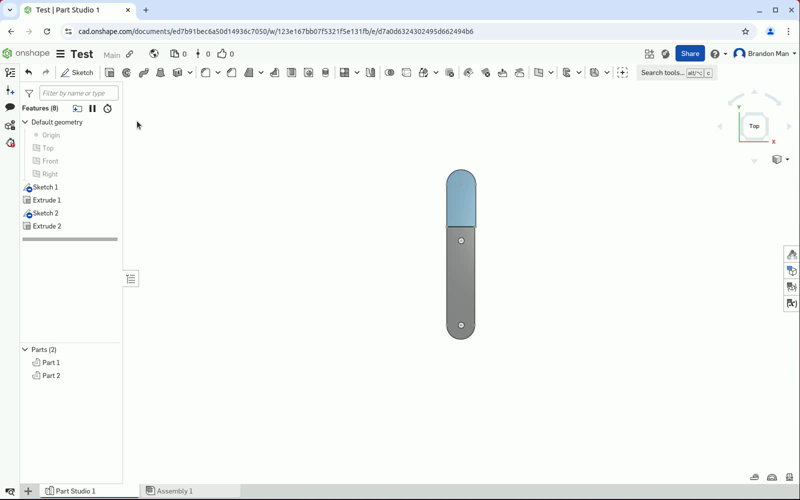
key(up, 3)
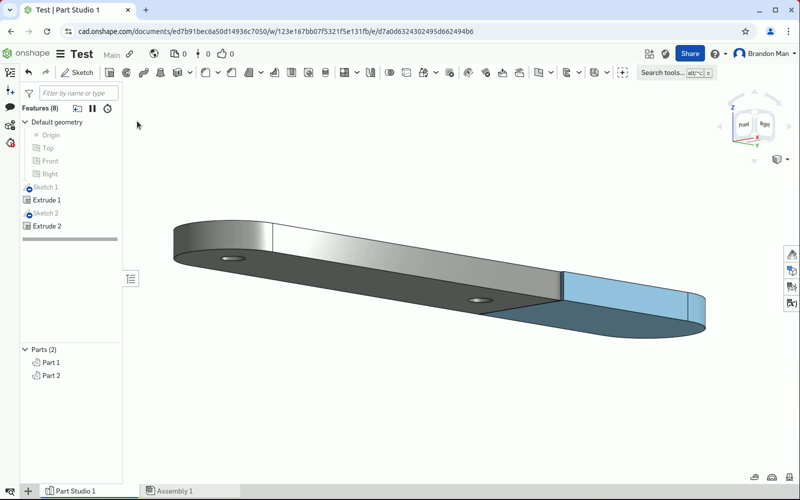
key(left, 3)
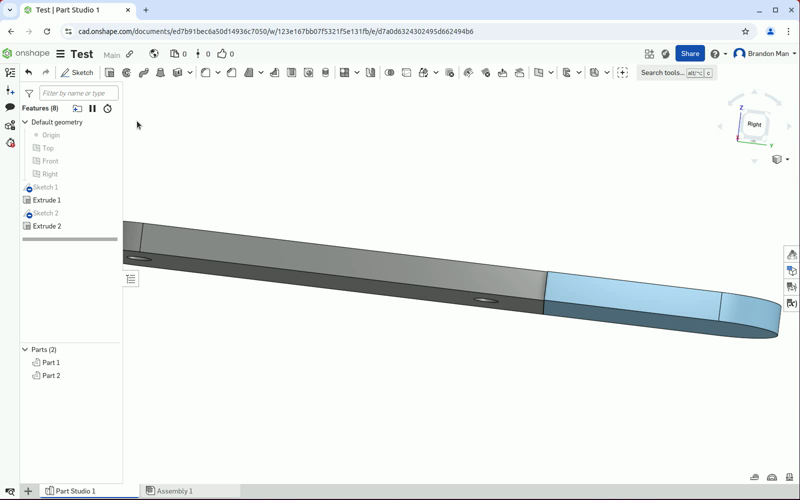
key(right, 3)
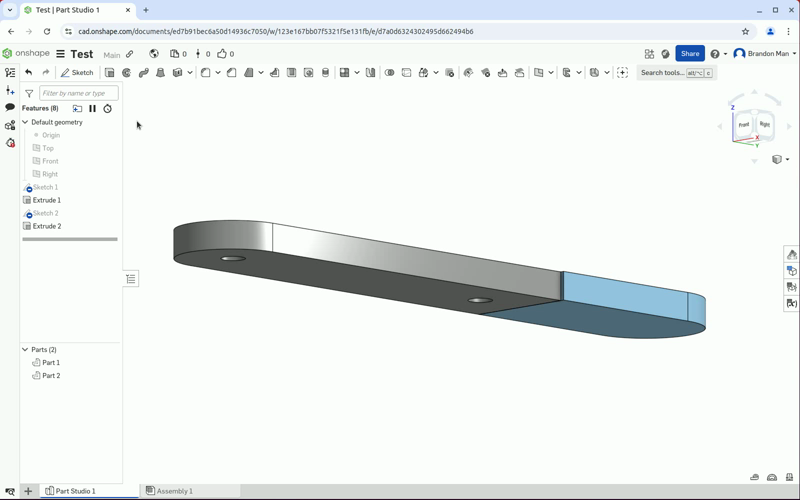
key(down, 3)
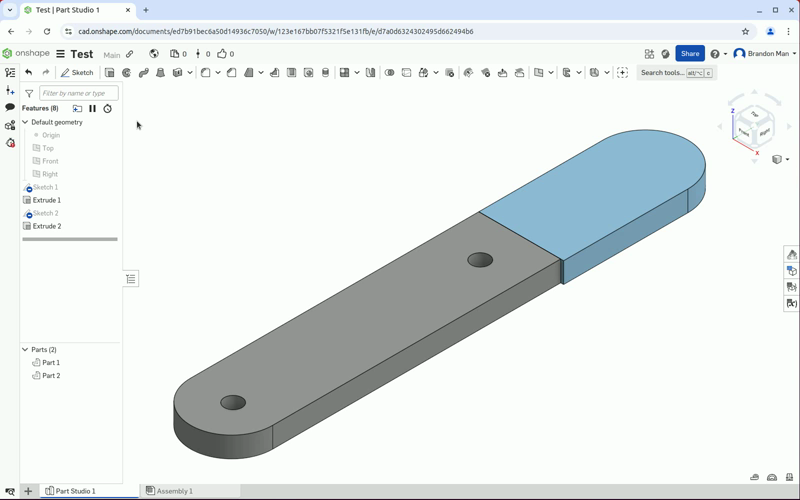
mouse_move(73, 189)
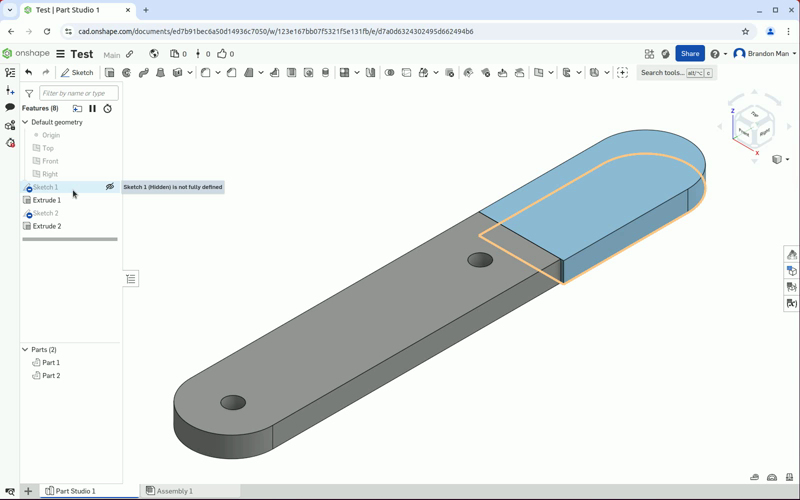
click(73, 189)